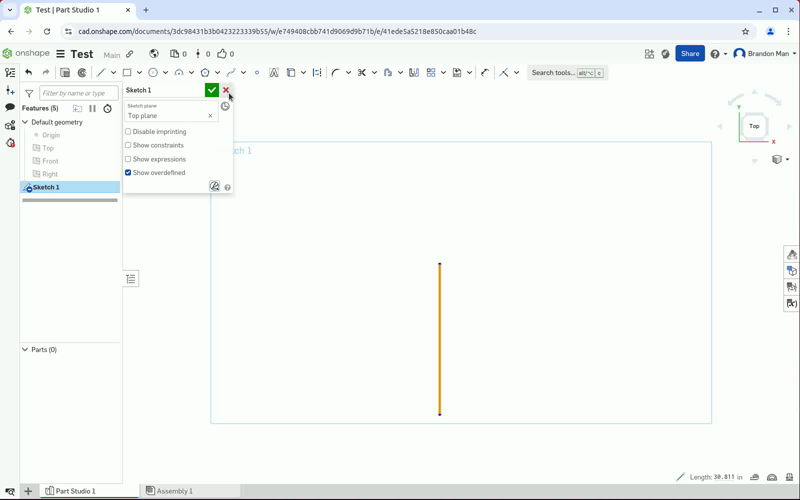
key(shift+h)
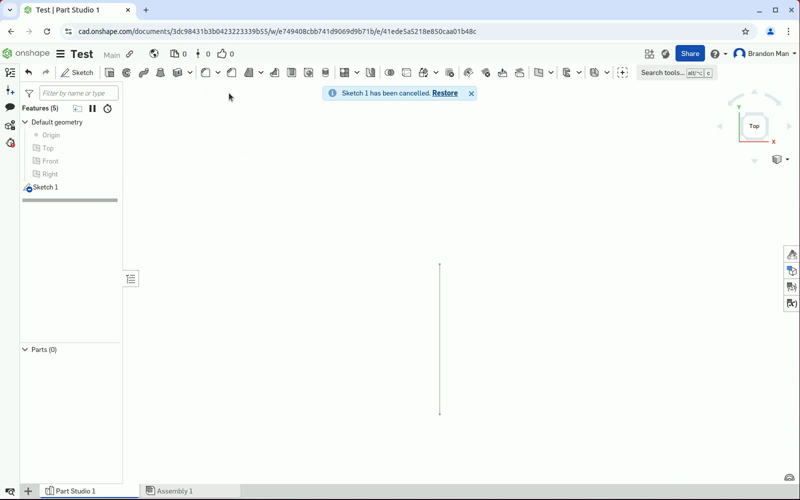
key(shift+s)
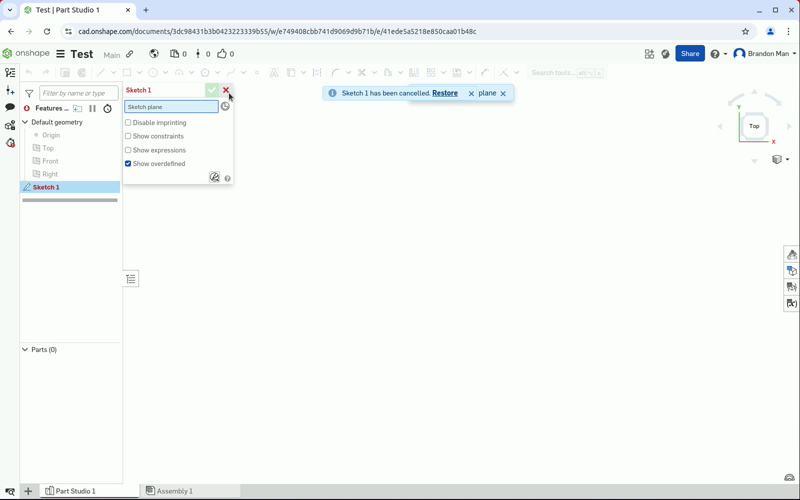
mouse_move(73, 150)
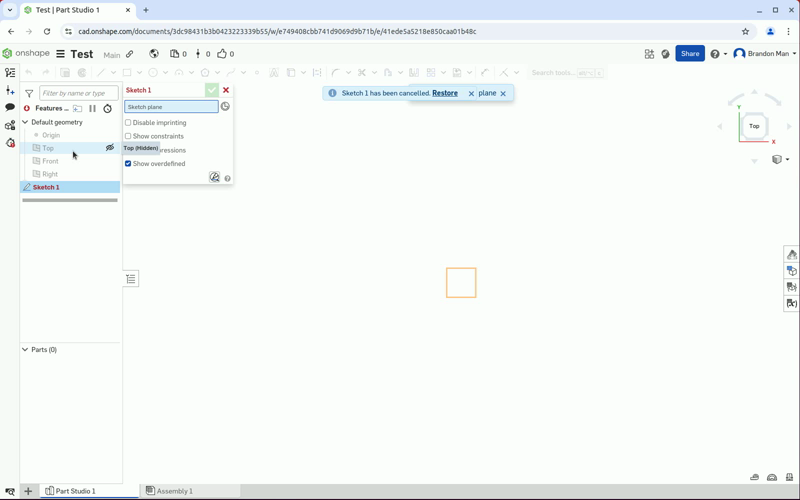
click(73, 150)
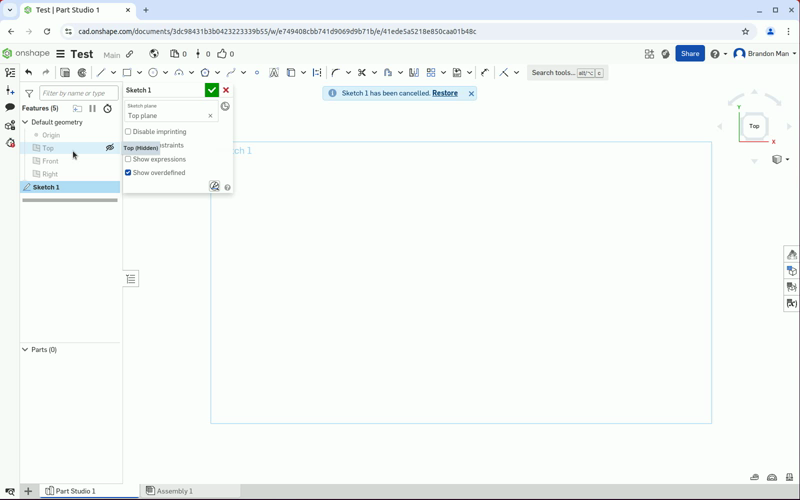
mouse_move(73, 352)
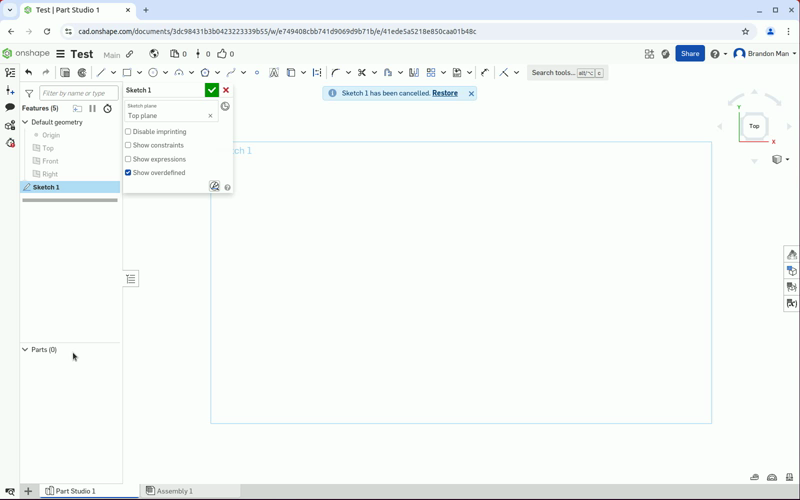
key(y)
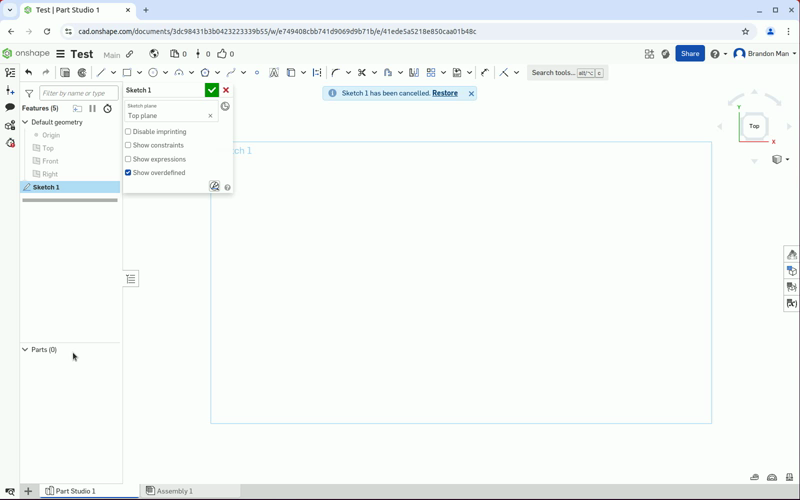
key(c)
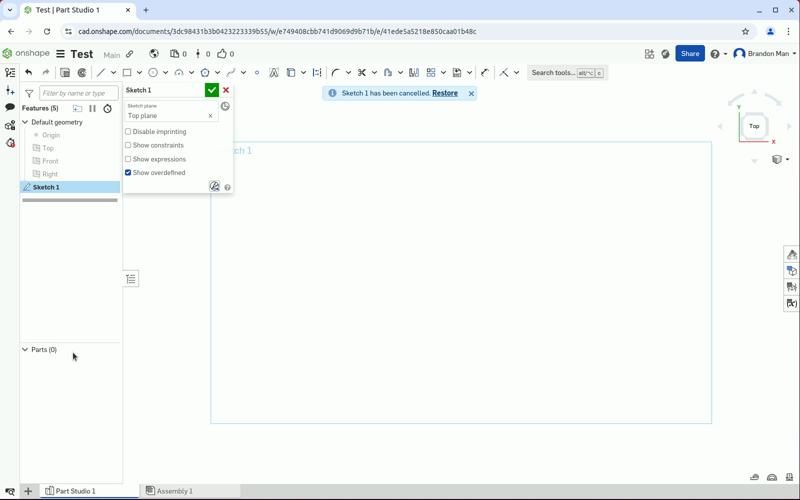
key_down(shift)
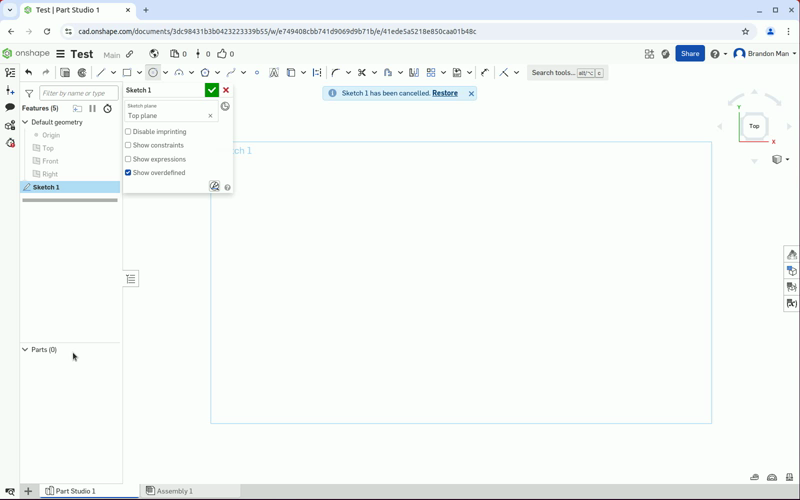
mouse_move(461, 282)
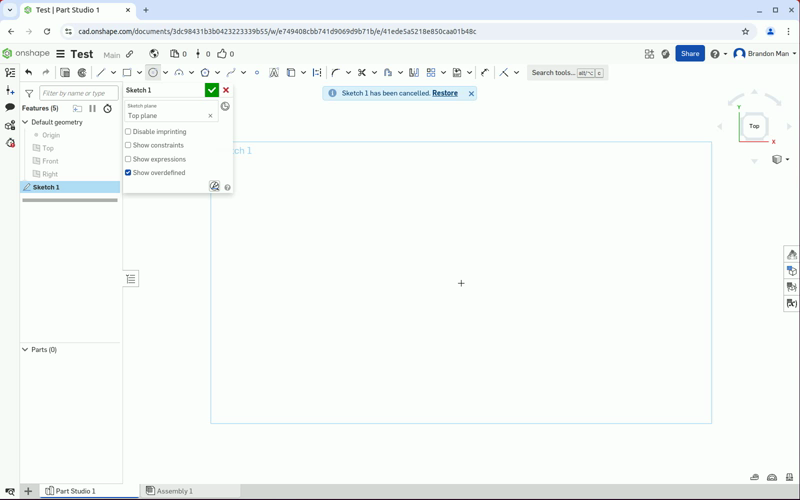
click(461, 282)
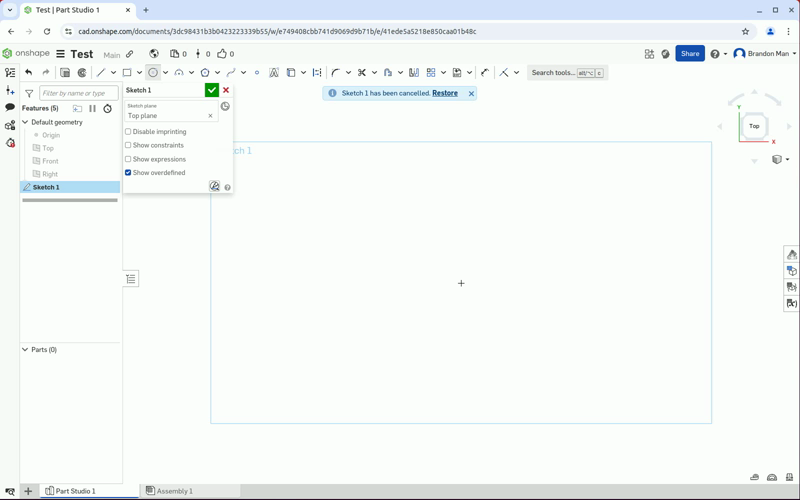
key_up(shift)
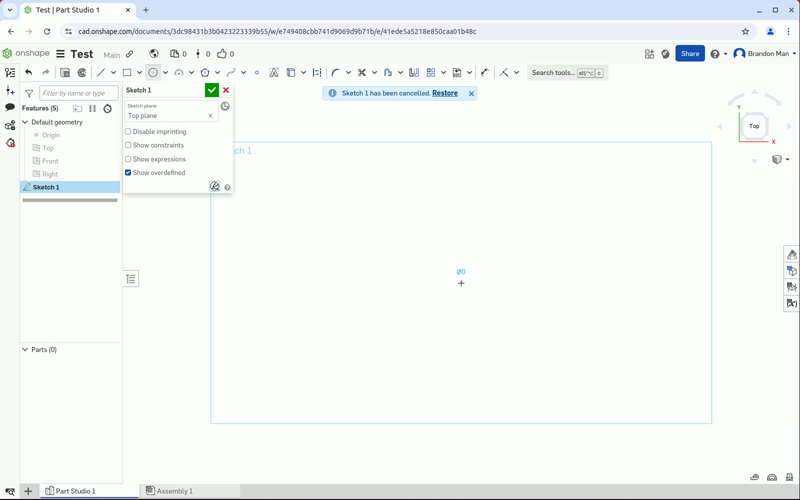
mouse_move(565, 282)
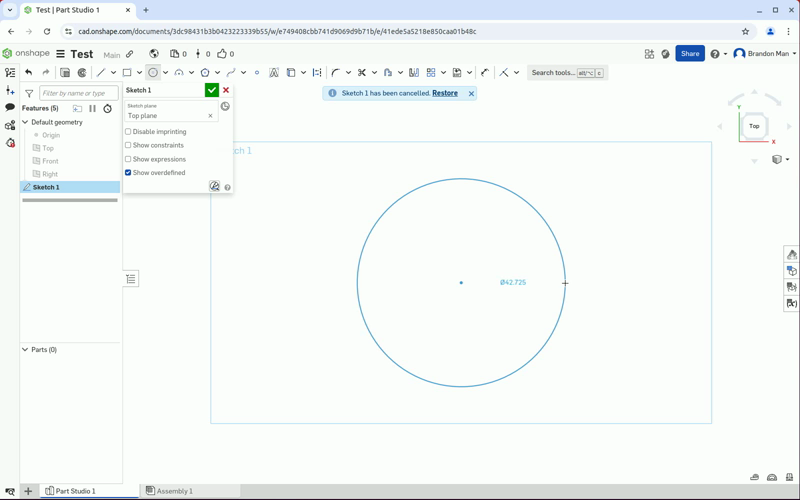
click(565, 282)
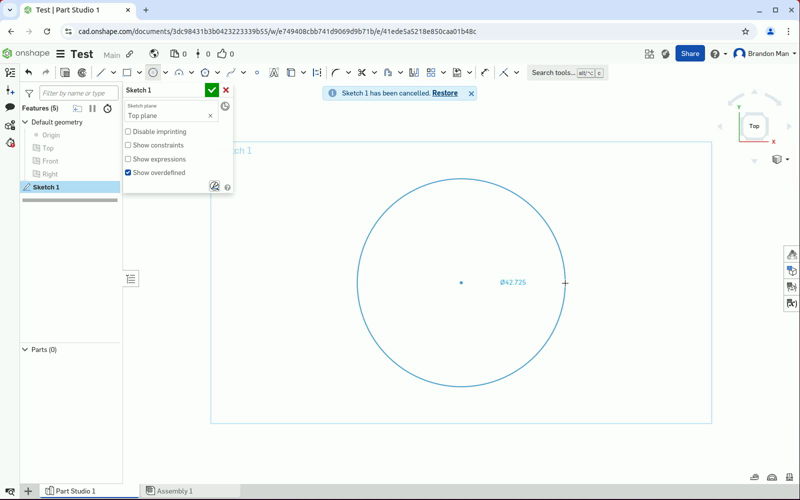
key(esc)
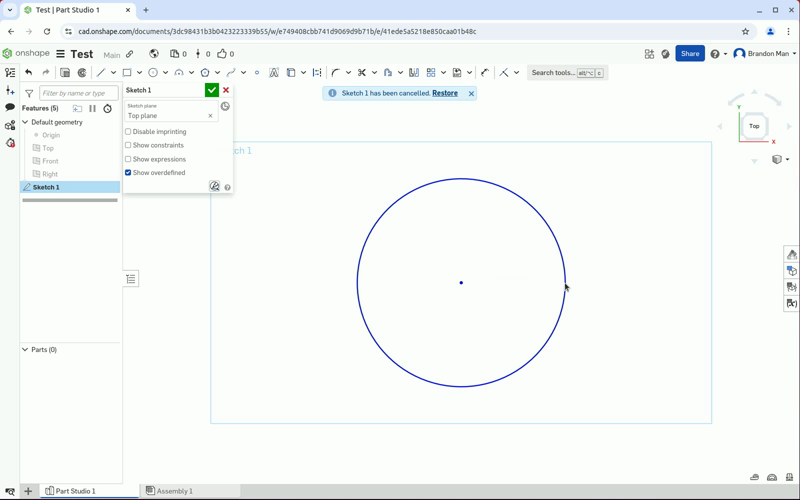
key(c)
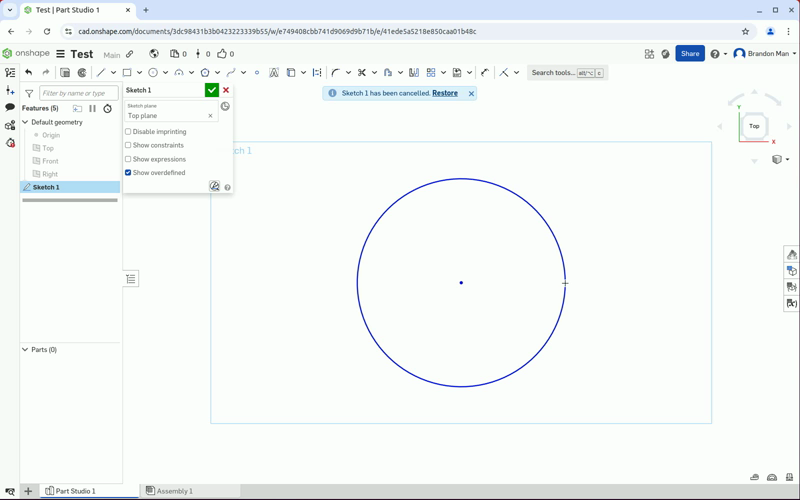
key_down(shift)
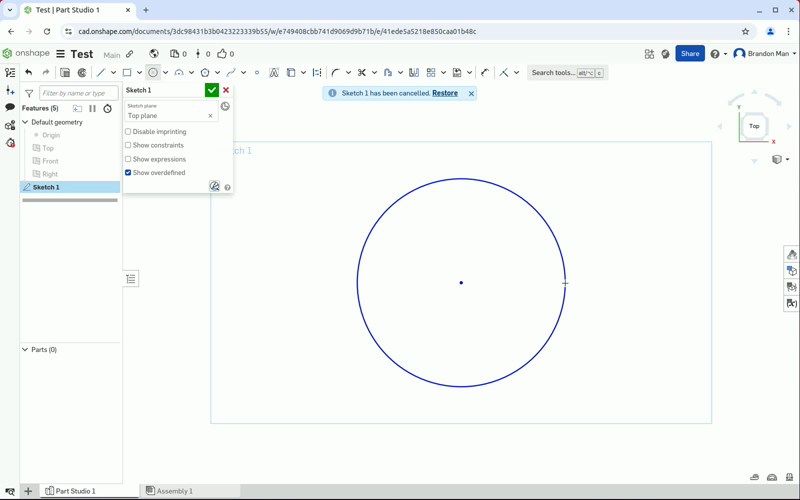
mouse_move(461, 282)
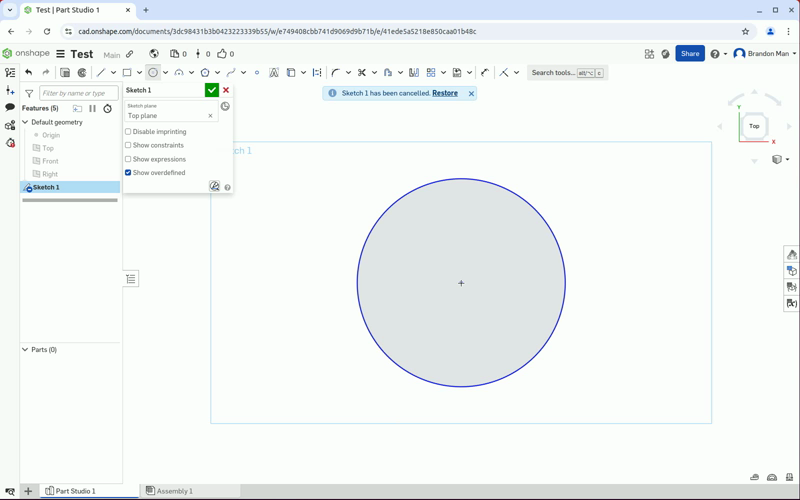
click(461, 282)
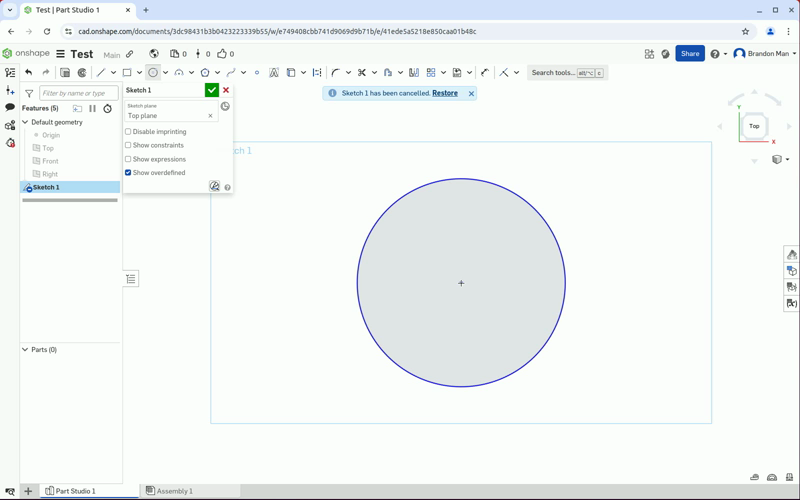
key_up(shift)
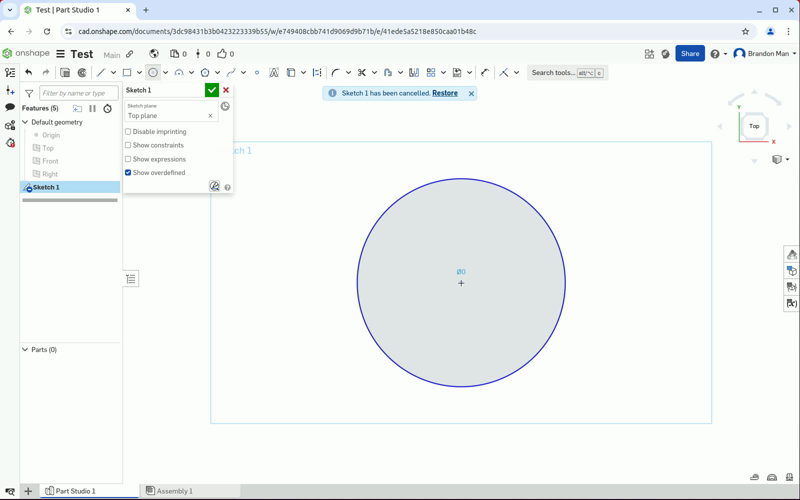
mouse_move(558, 282)
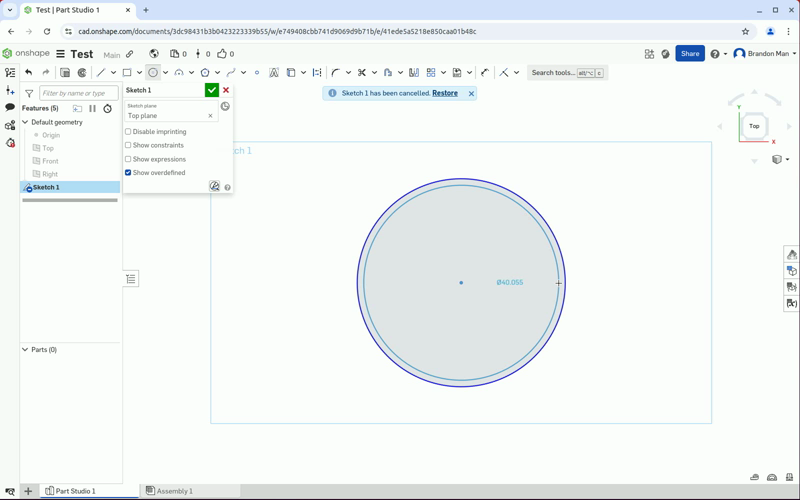
click(558, 282)
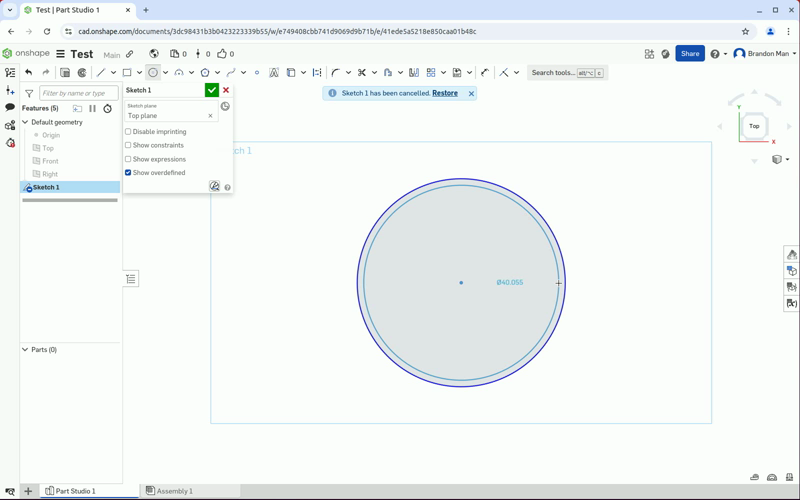
key(esc)
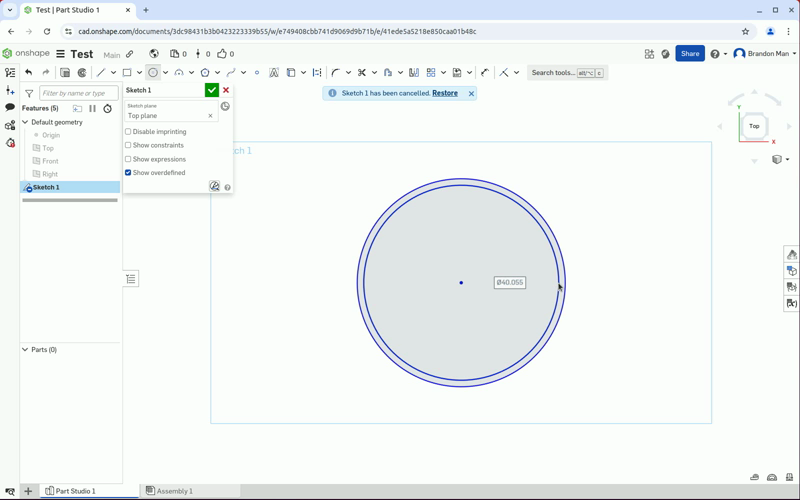
mouse_move(362, 265)
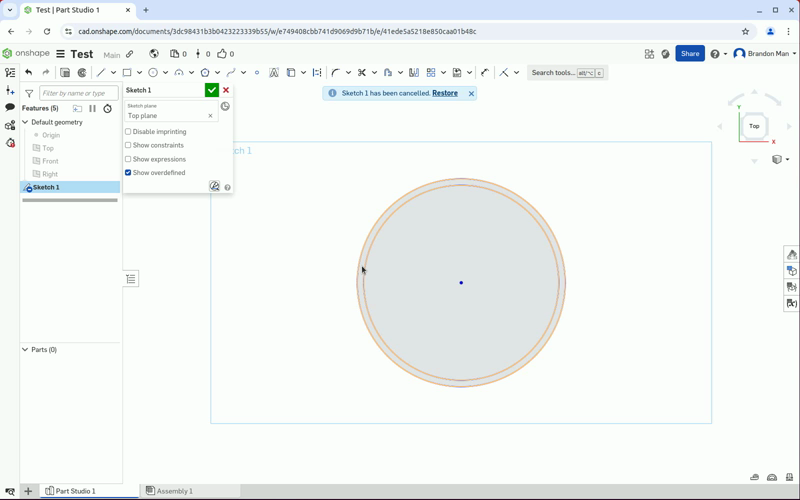
click(362, 265)
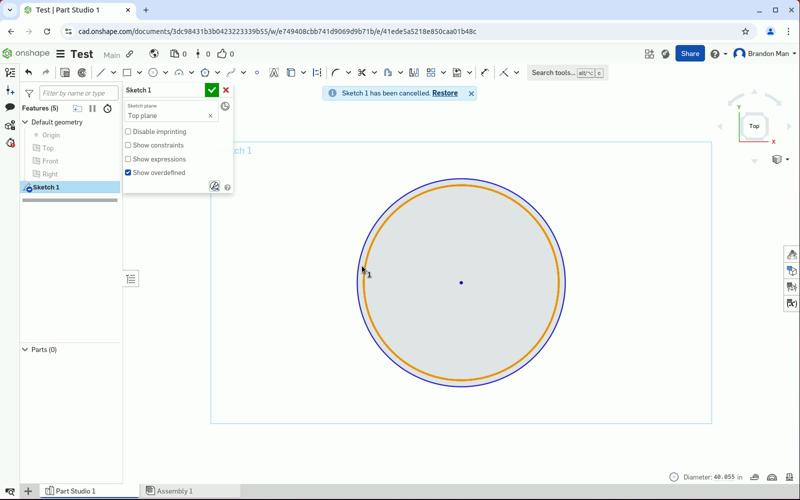
mouse_move(73, 352)
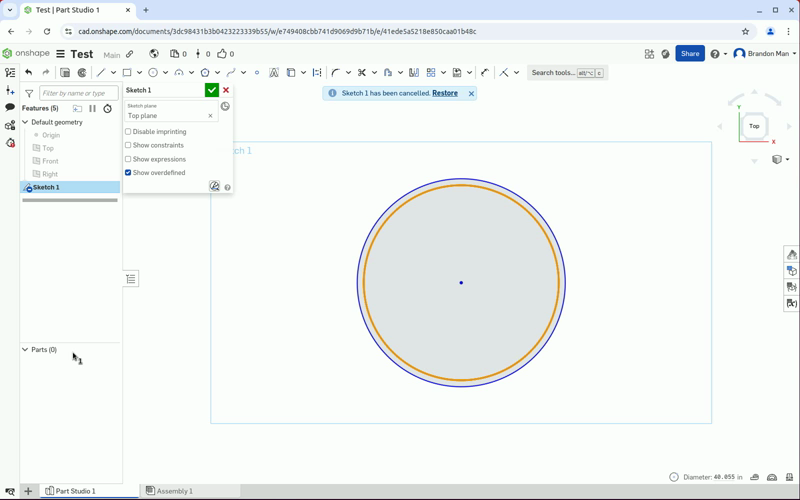
key(shift+y)
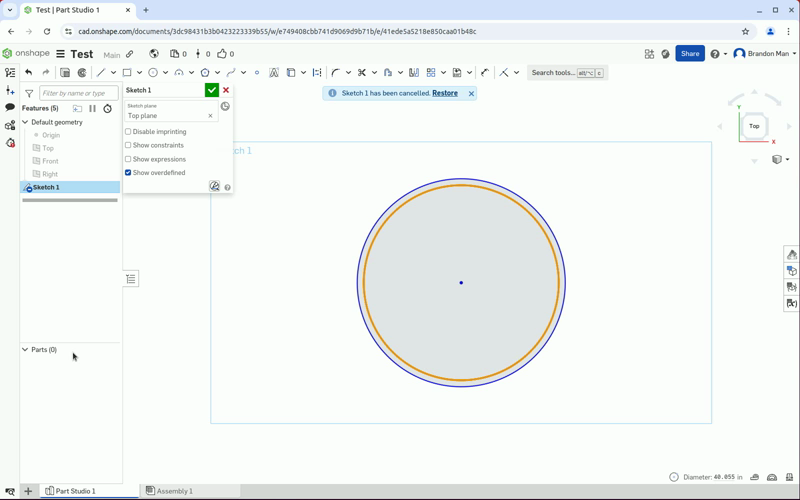
key(shift+e)
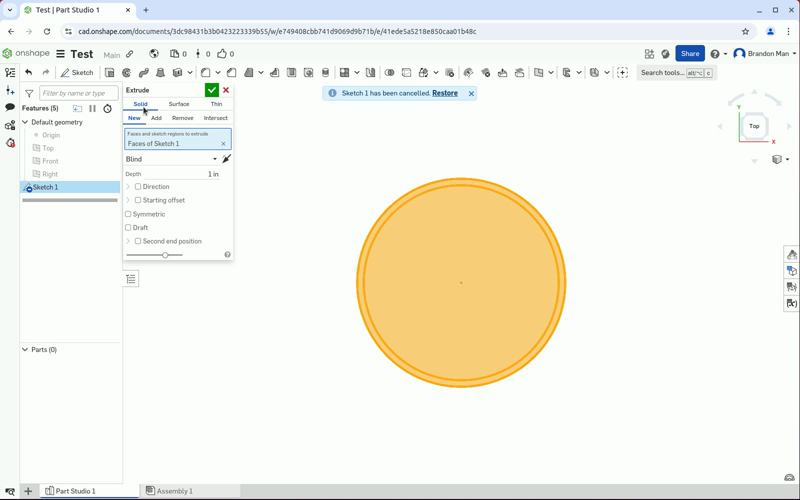
mouse_move(143, 106)
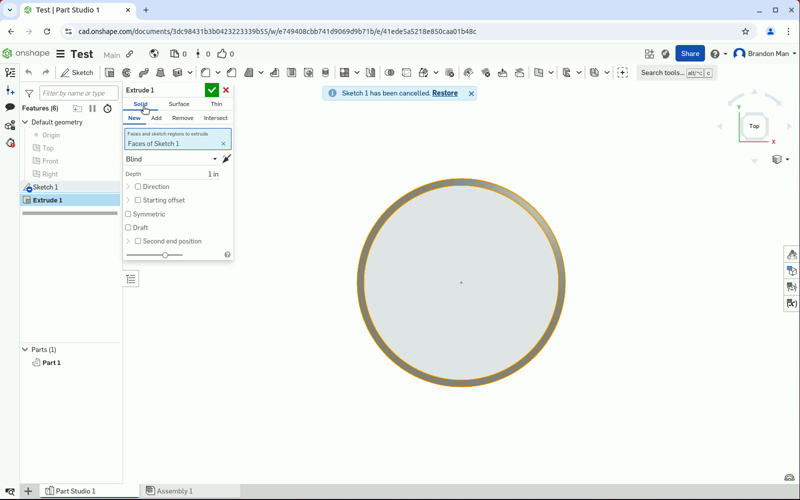
click(143, 106)
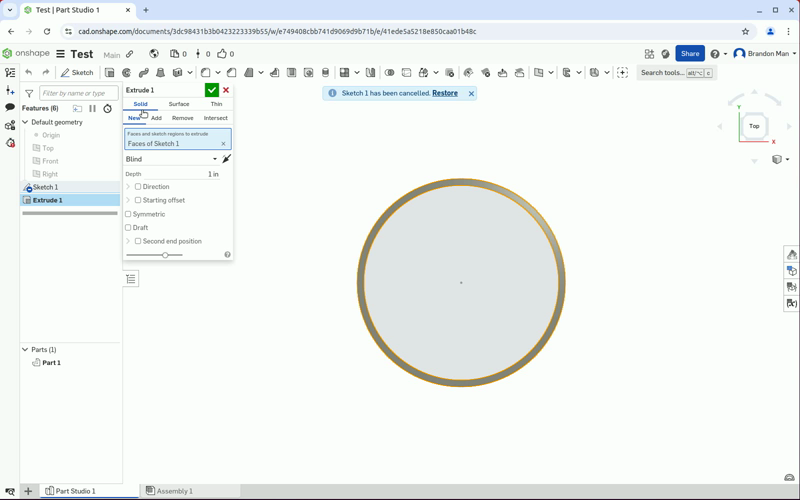
mouse_move(137, 120)
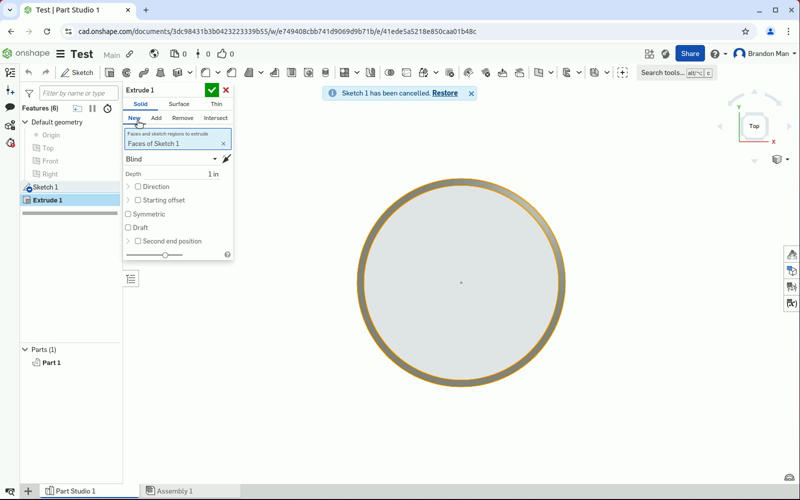
click(137, 120)
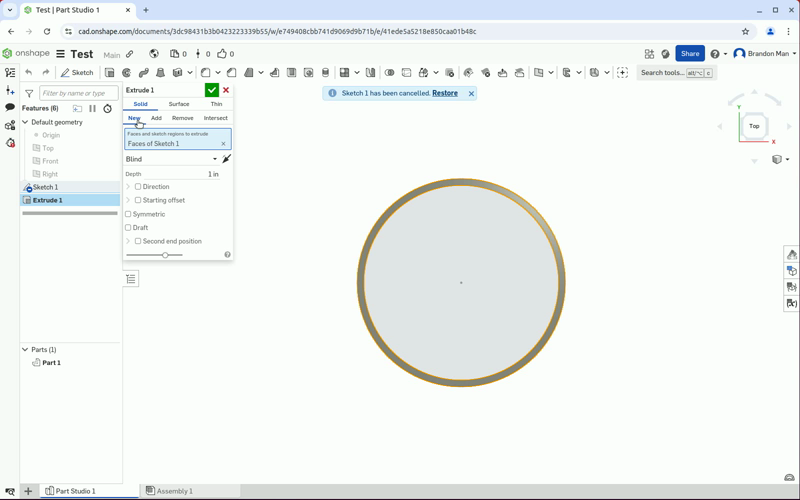
key(tab, 4)
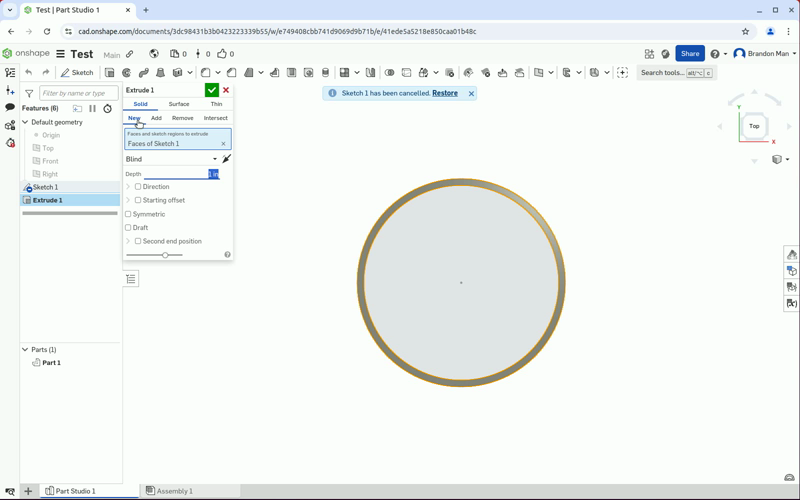
text(1.204)
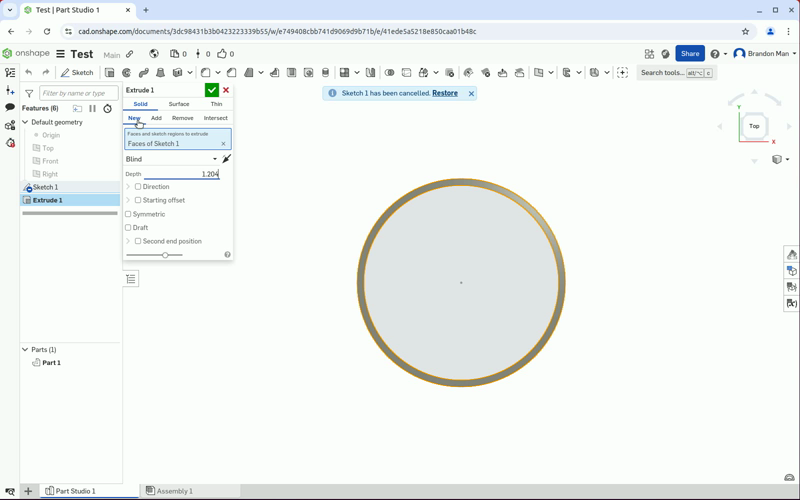
key(enter)
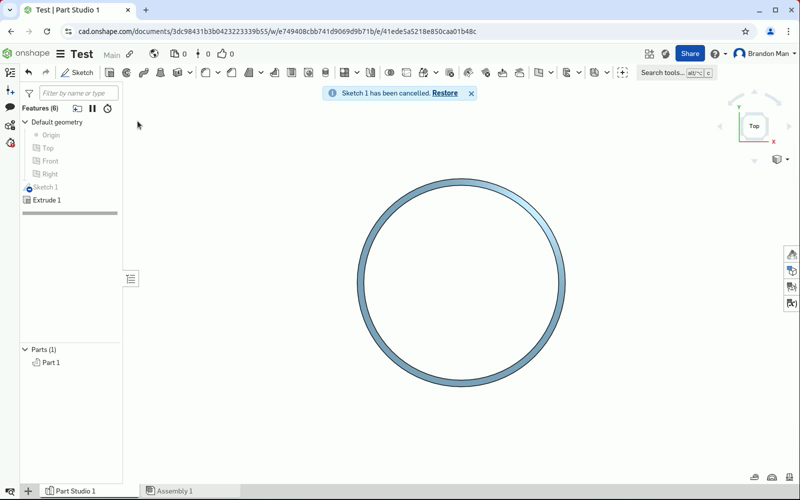
key(shift+h)
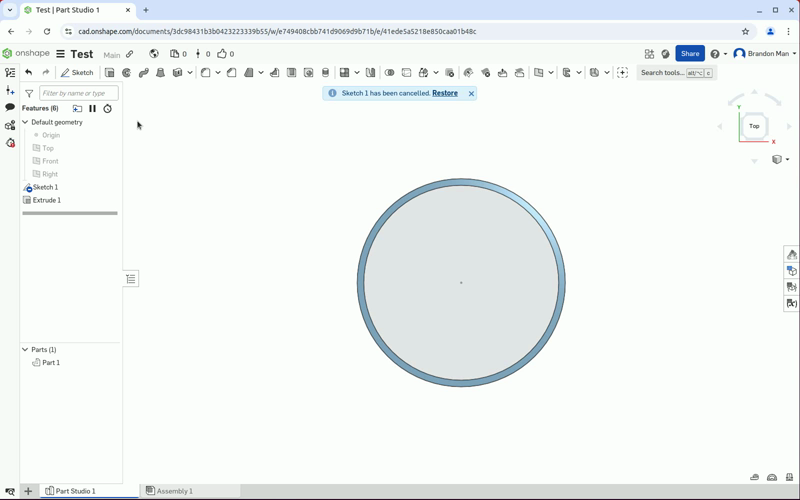
key(shift+h)
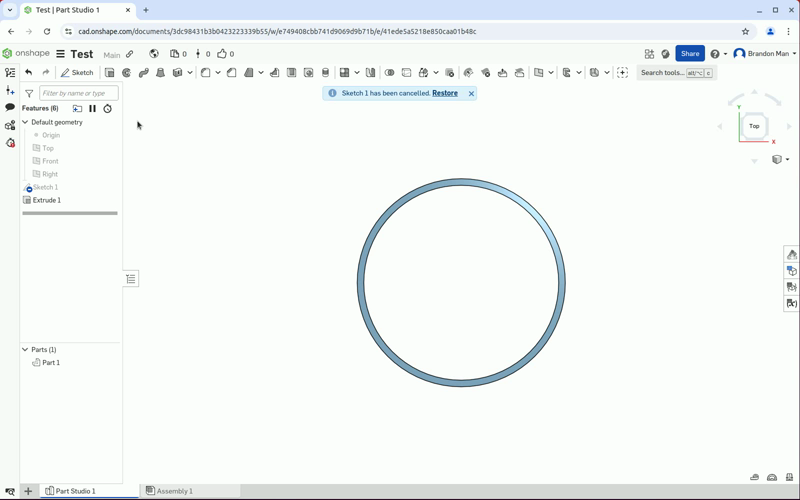
mouse_move(73, 189)
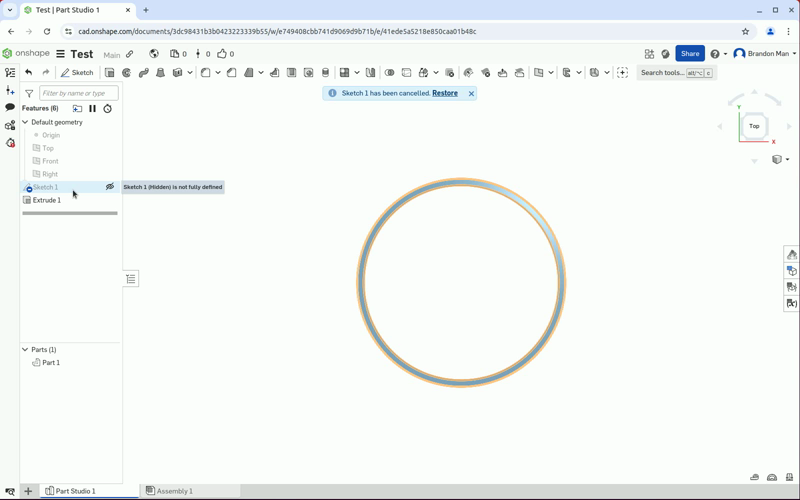
click(73, 189)
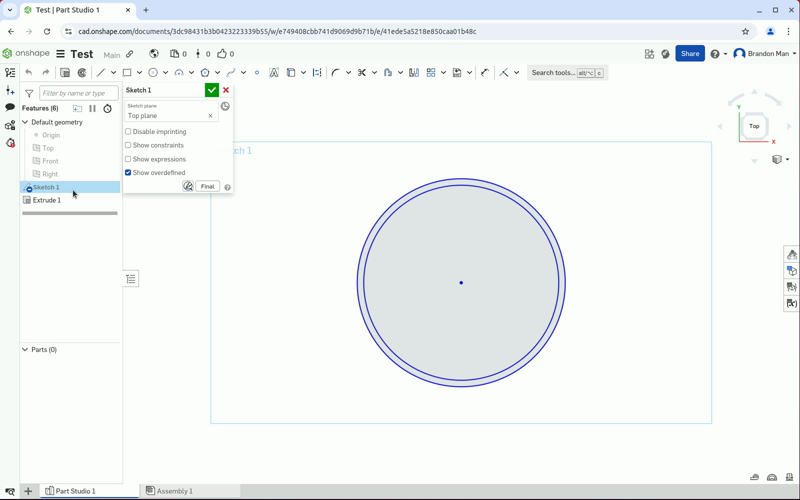
mouse_move(229, 92)
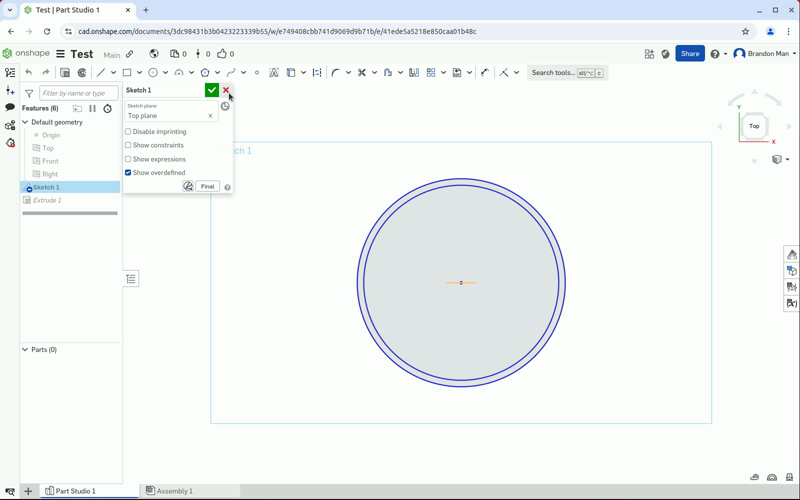
click(229, 92)
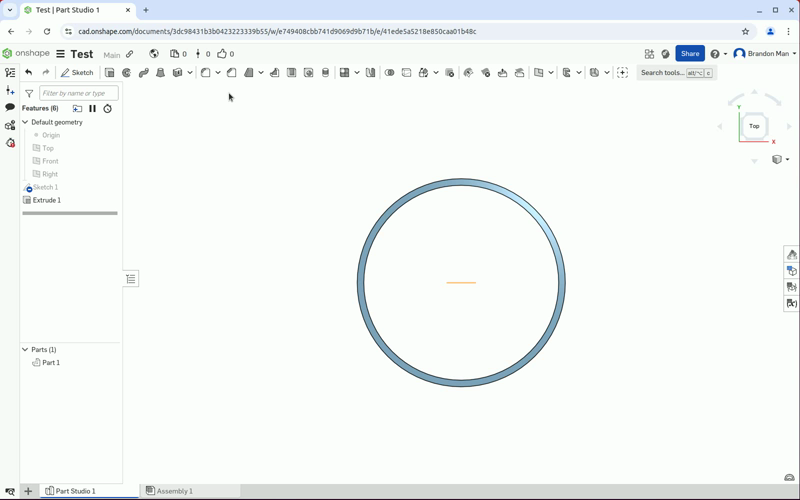
mouse_move(73, 352)
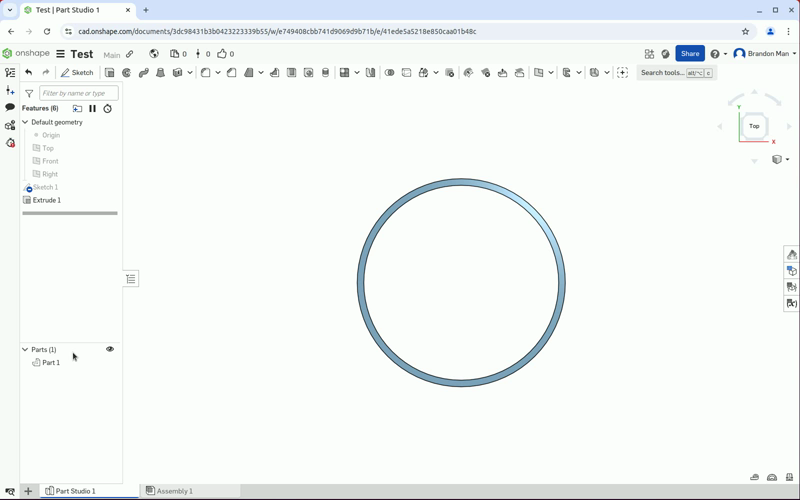
key(y)
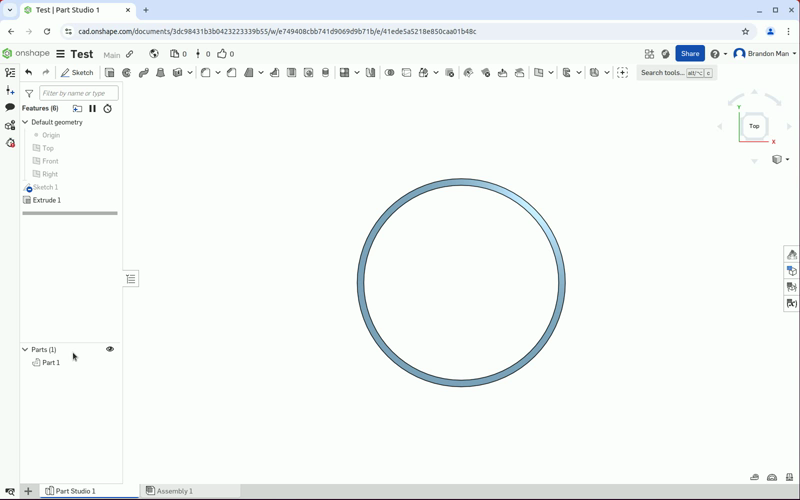
key(shift+p)
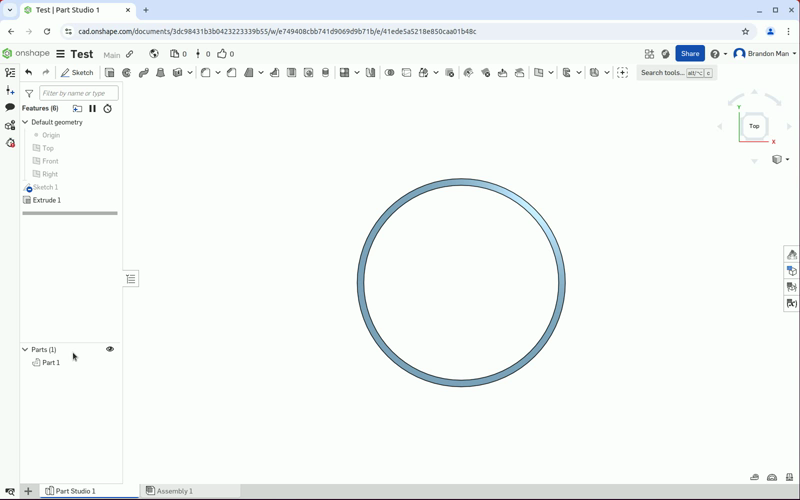
key(space)
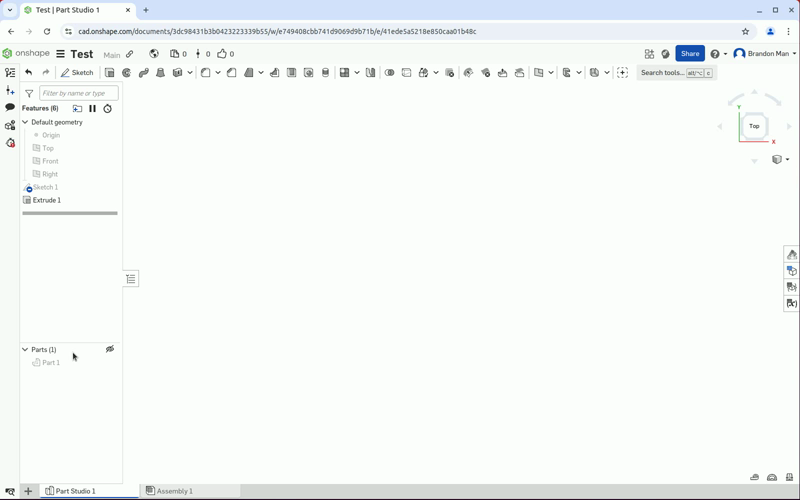
key_down(shift)
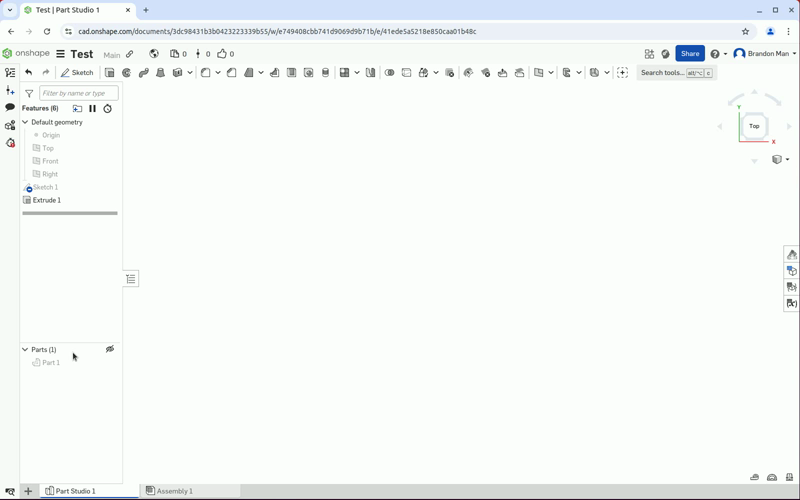
key(up)
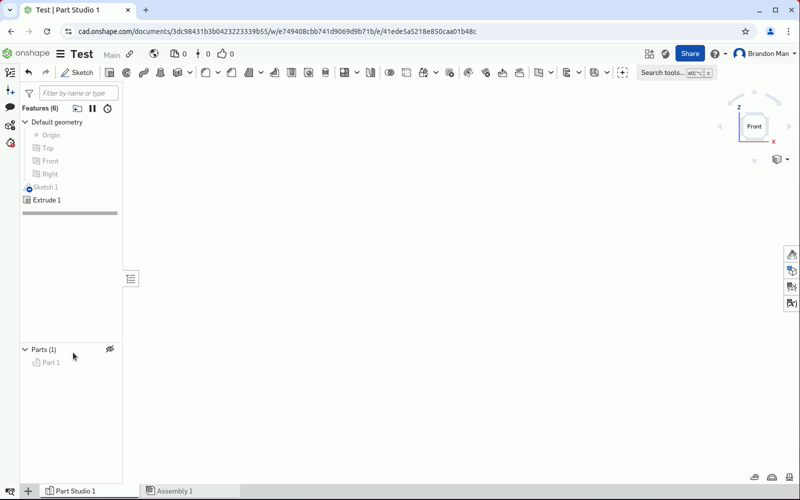
key_up(shift)
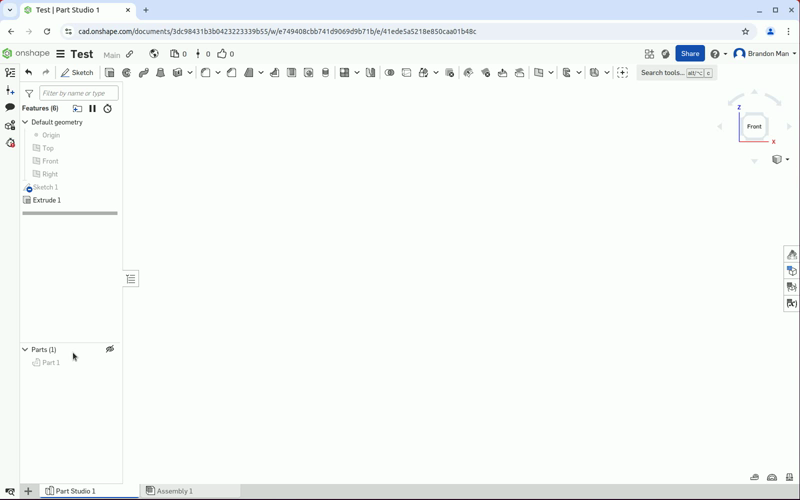
mouse_move(73, 352)
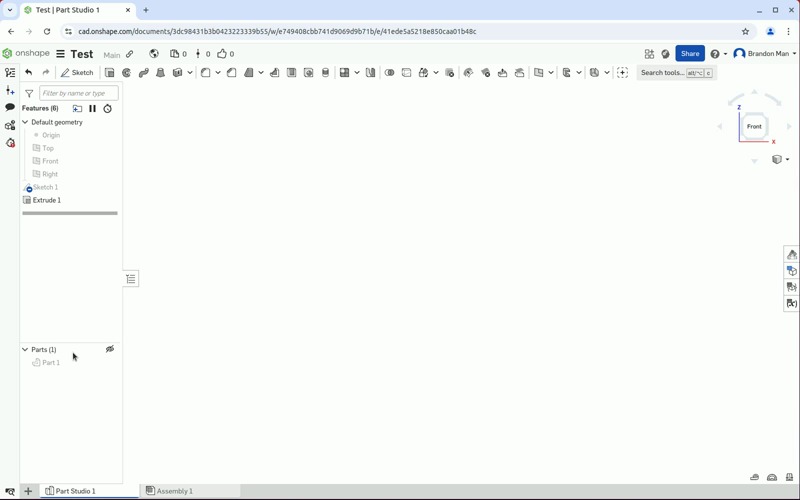
key(shift+y)
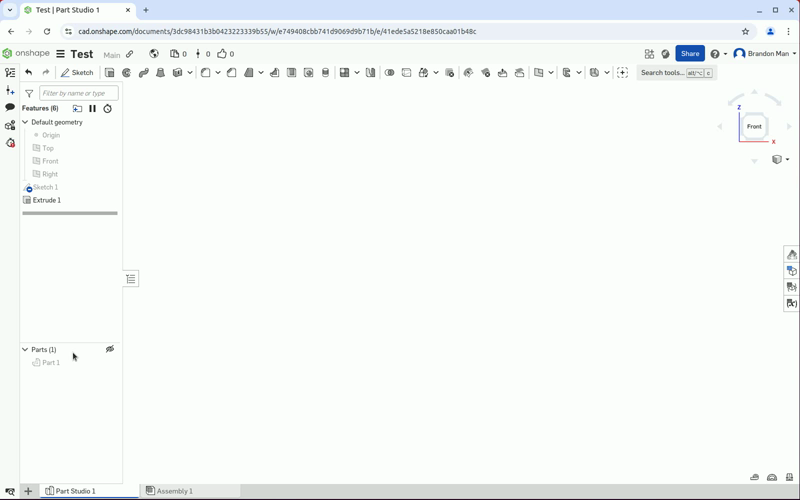
key(shift+s)
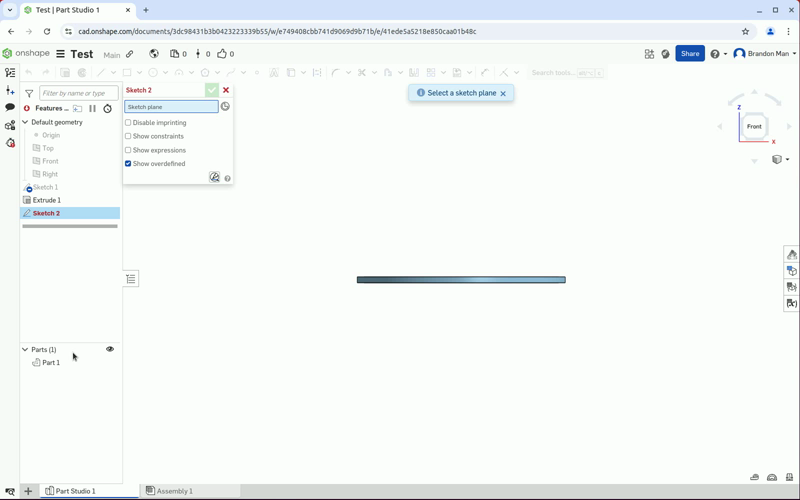
mouse_move(73, 163)
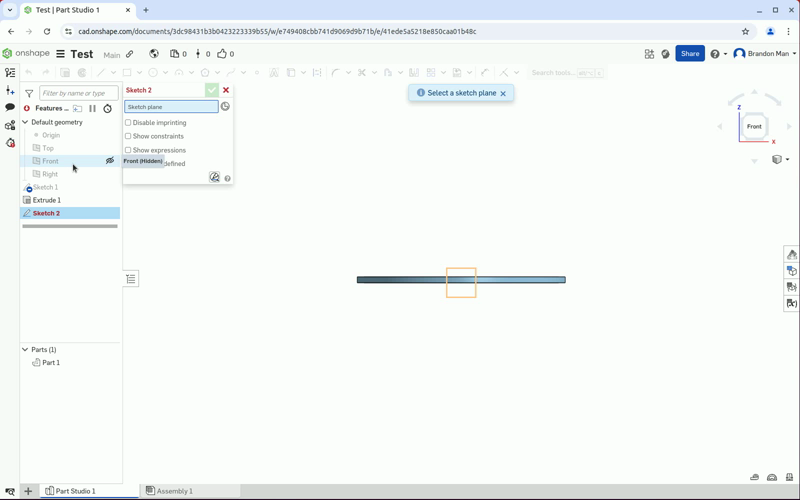
click(73, 163)
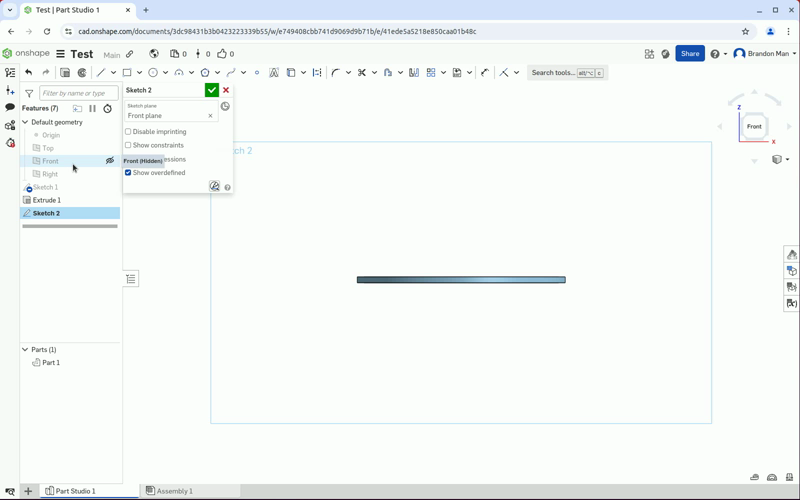
mouse_move(73, 352)
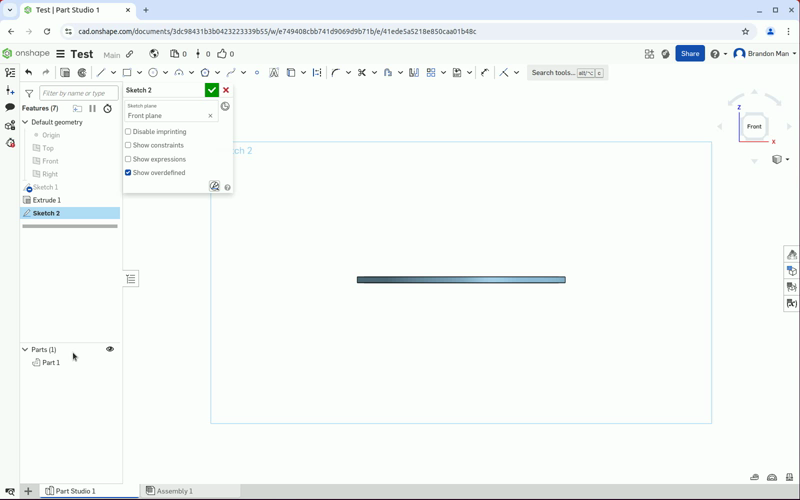
key(y)
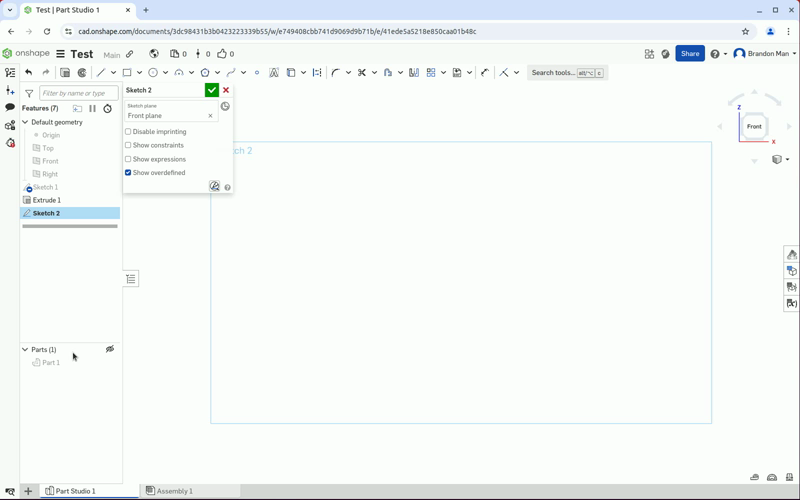
key(c)
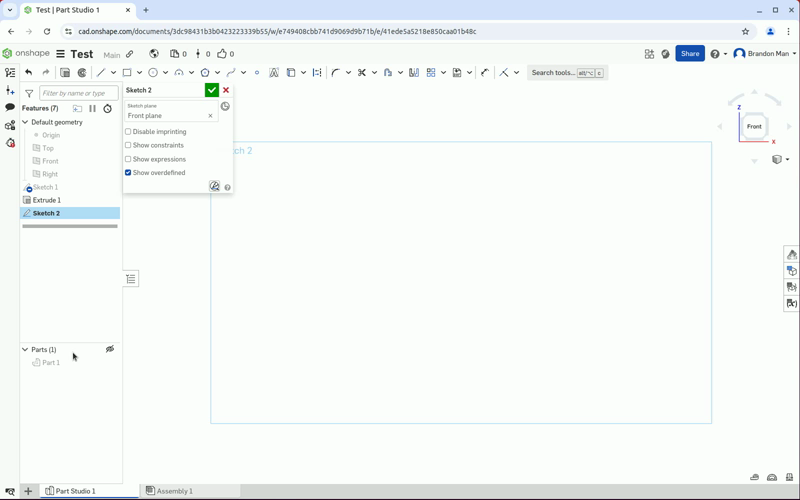
key_down(shift)
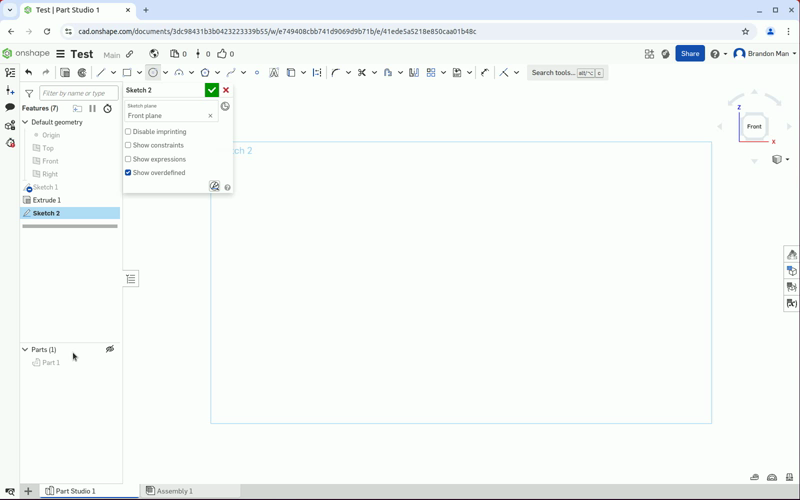
mouse_move(461, 279)
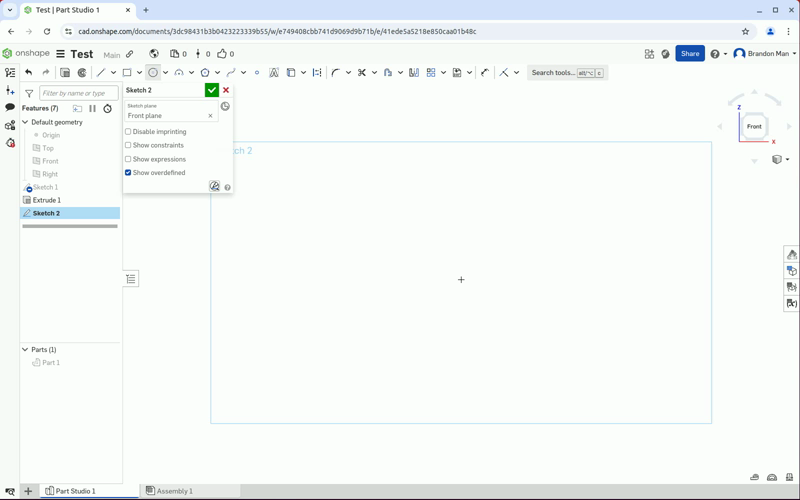
click(461, 279)
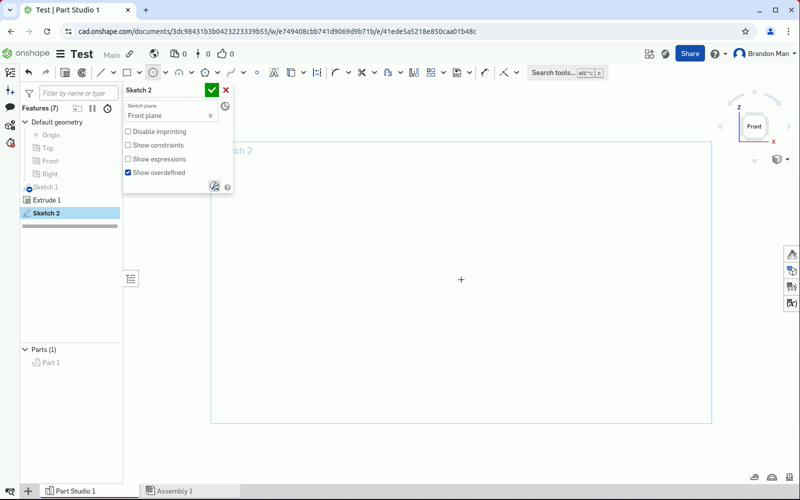
key_up(shift)
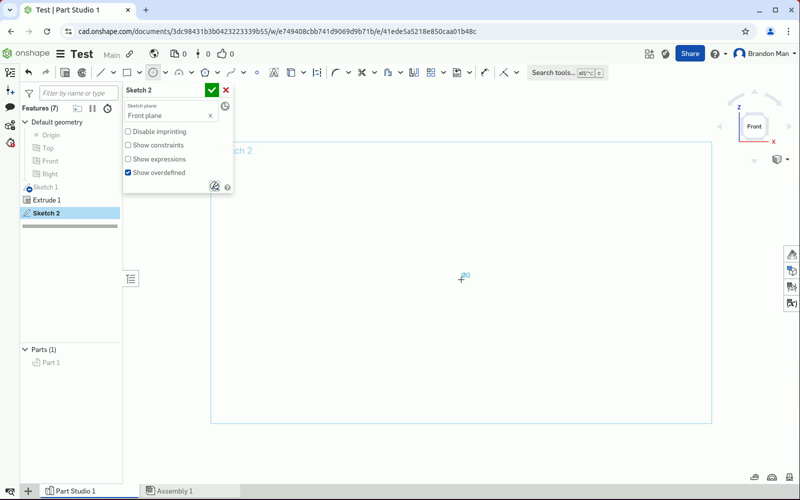
mouse_move(464, 279)
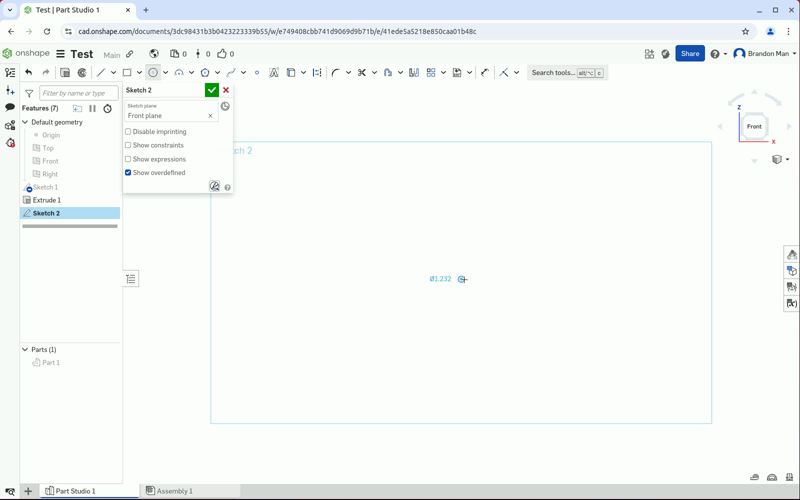
click(464, 279)
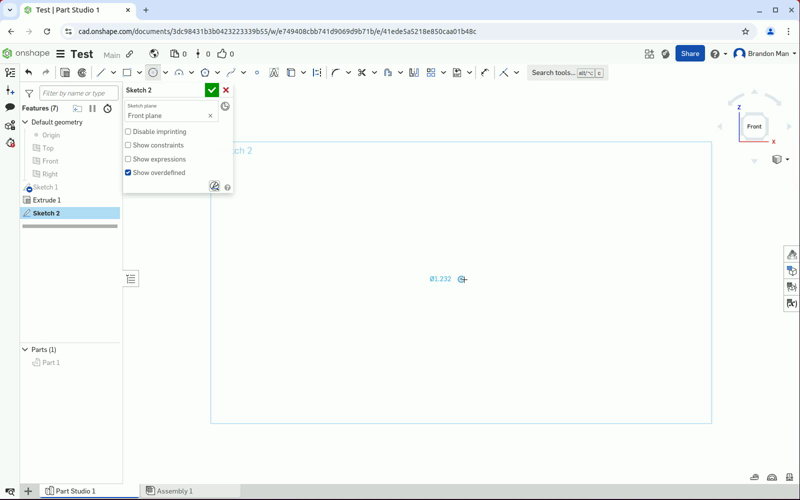
key(esc)
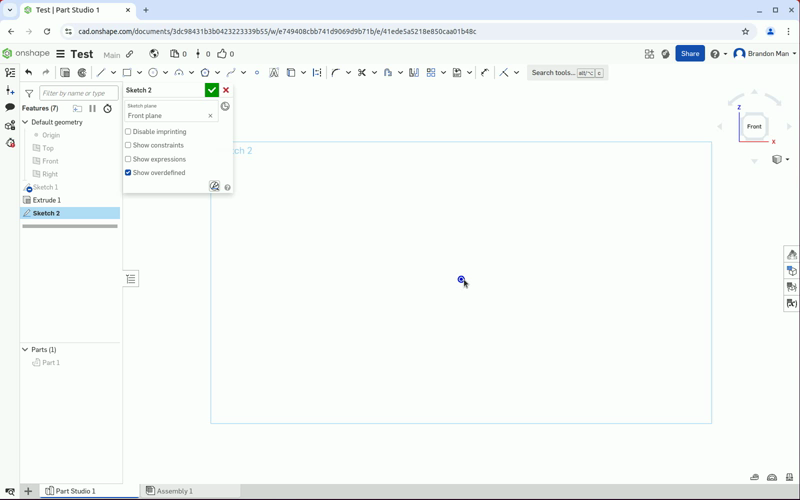
mouse_move(460, 277)
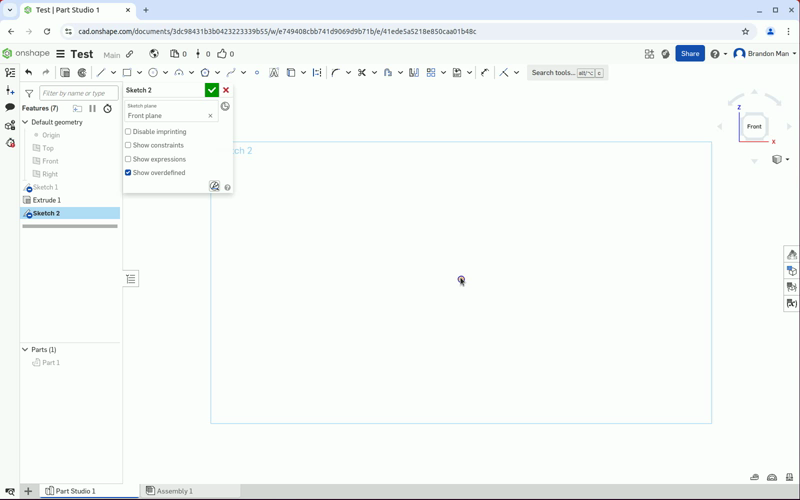
scroll(6)
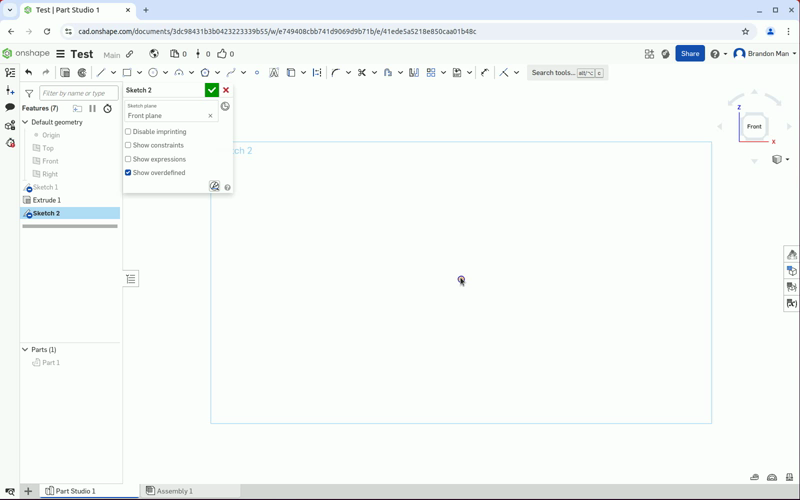
scroll(6)
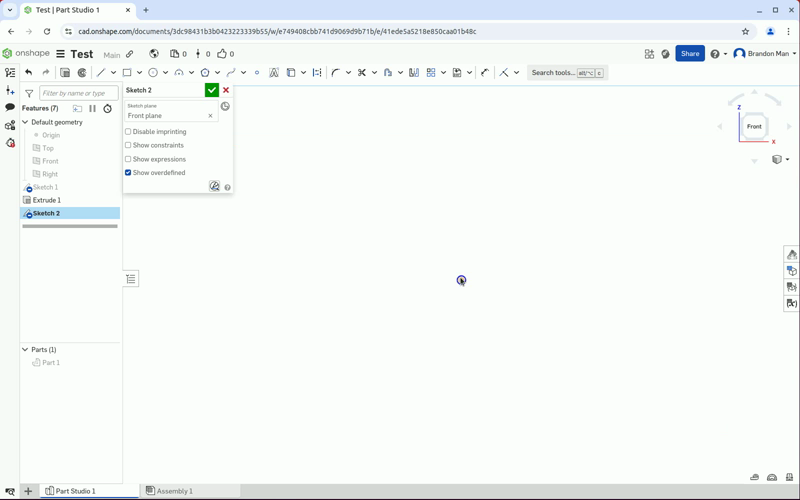
scroll(6)
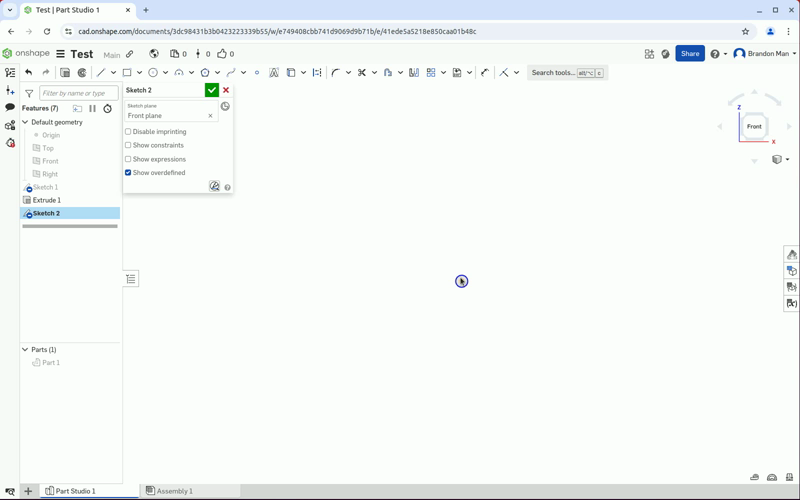
scroll(6)
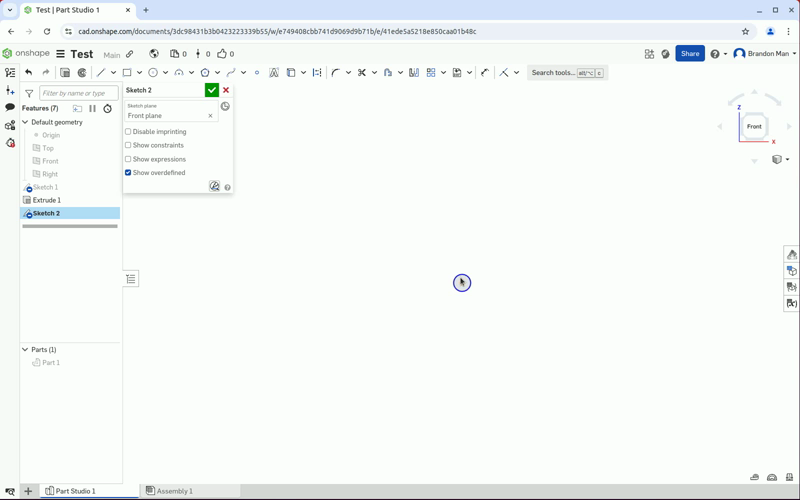
scroll(6)
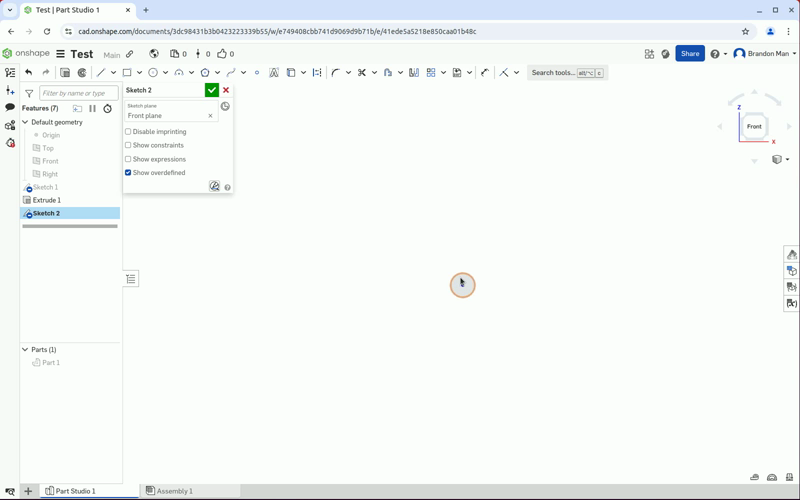
scroll(6)
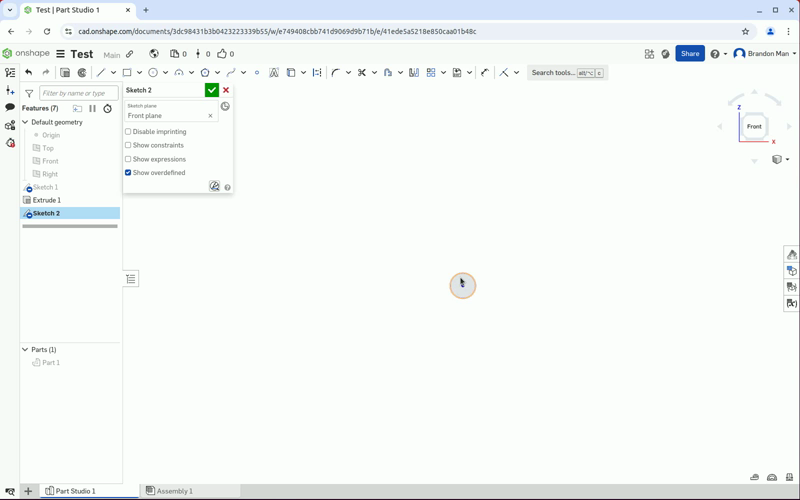
scroll(6)
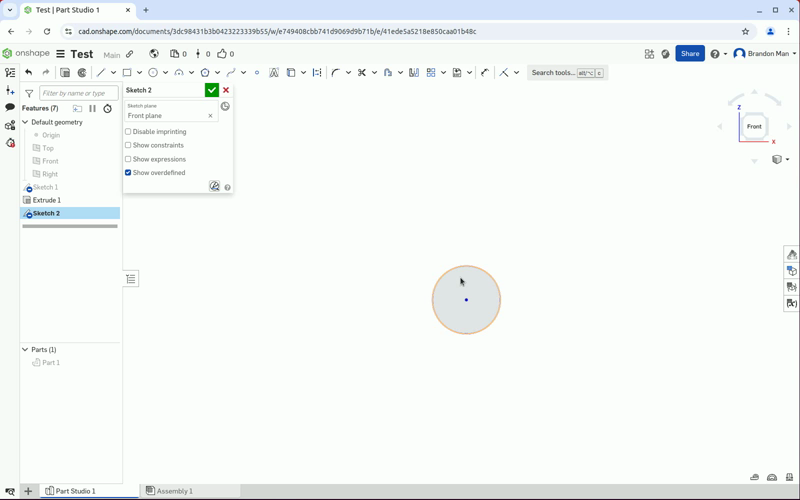
click(460, 277)
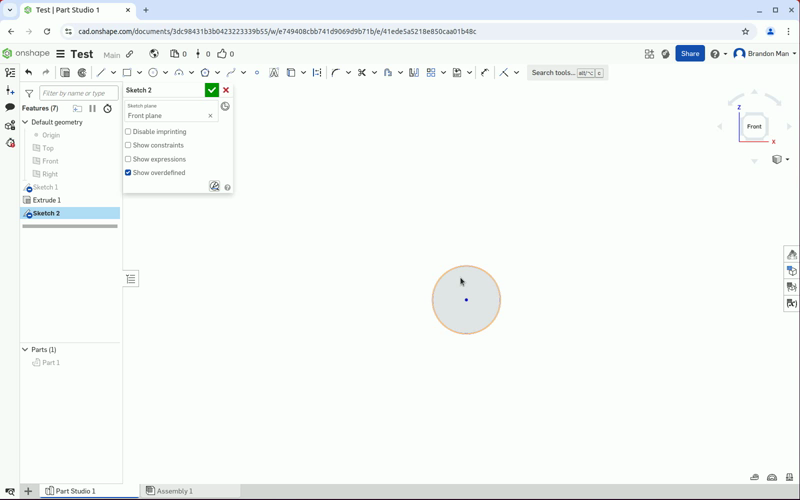
scroll(-6)
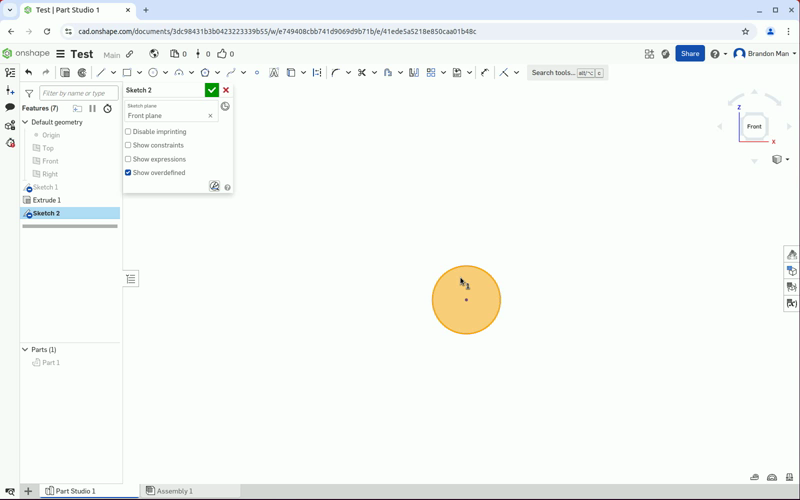
scroll(-6)
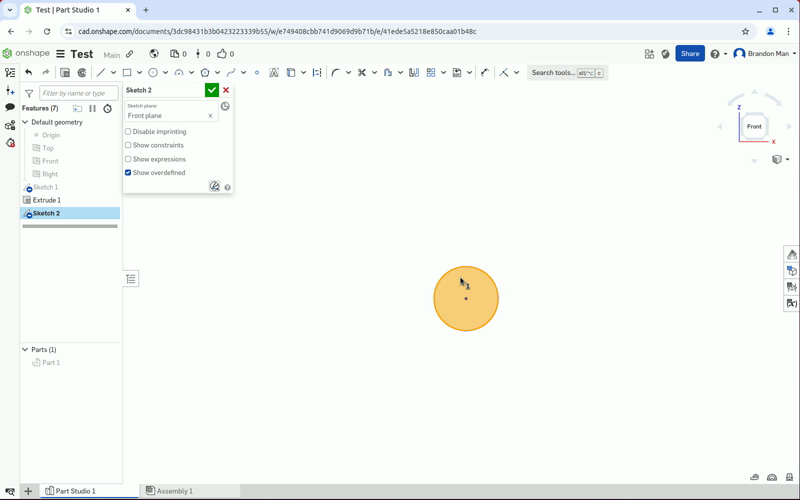
scroll(-6)
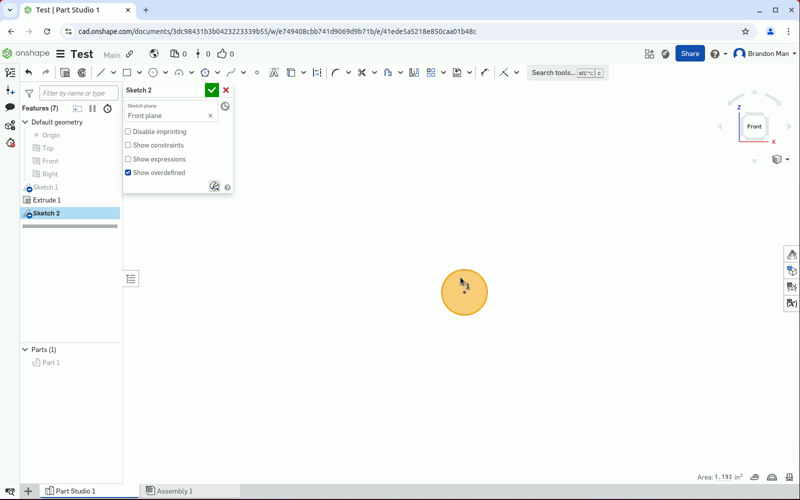
scroll(-6)
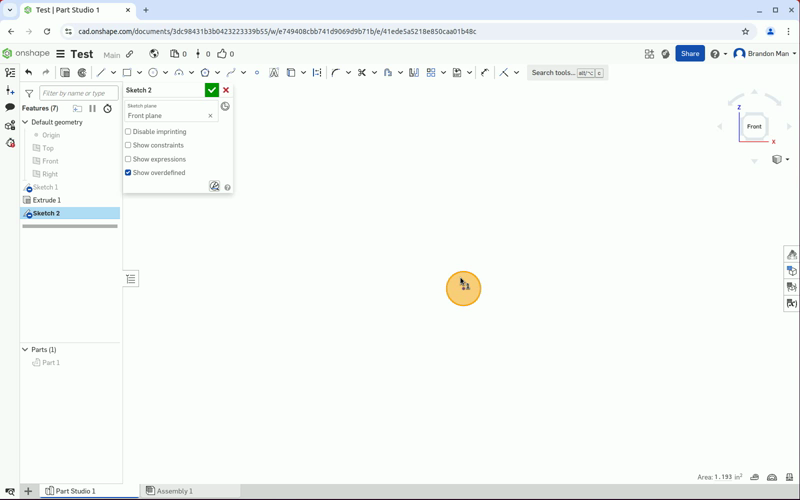
scroll(-6)
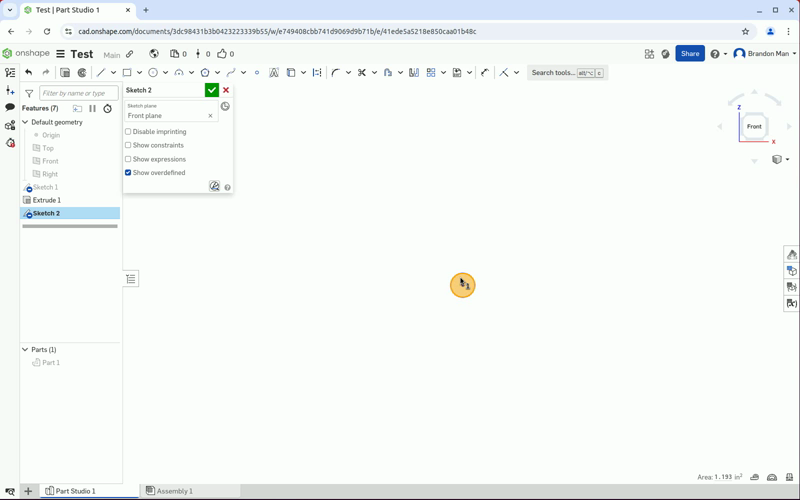
scroll(-6)
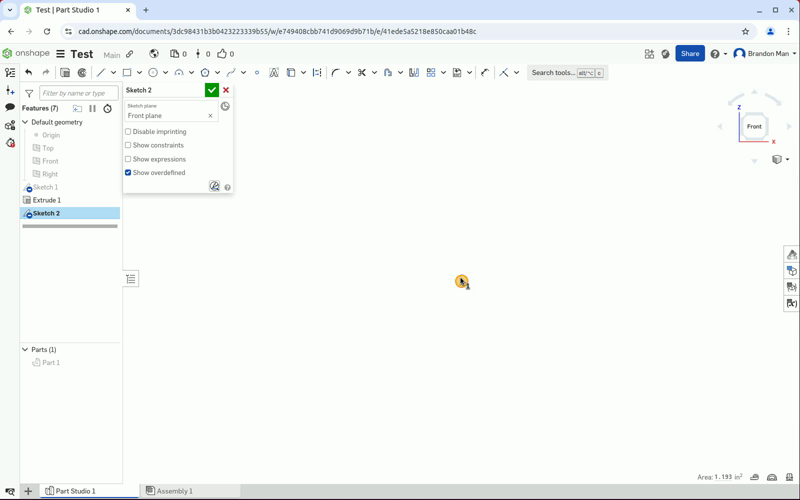
scroll(-6)
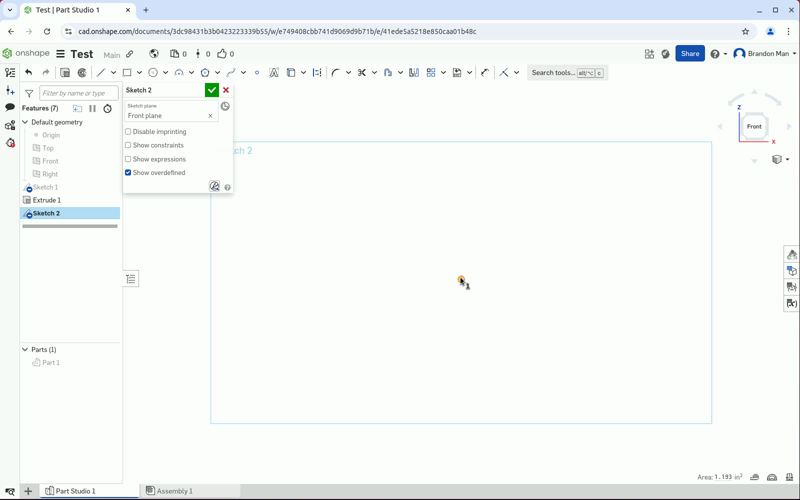
mouse_move(73, 352)
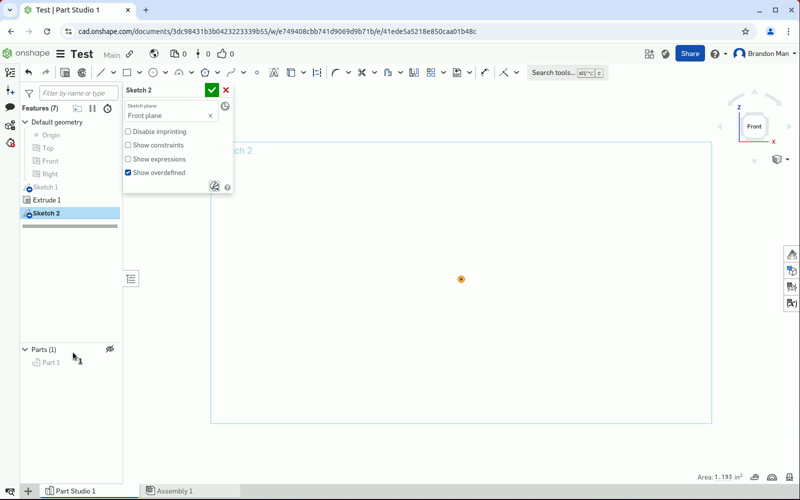
key(shift+y)
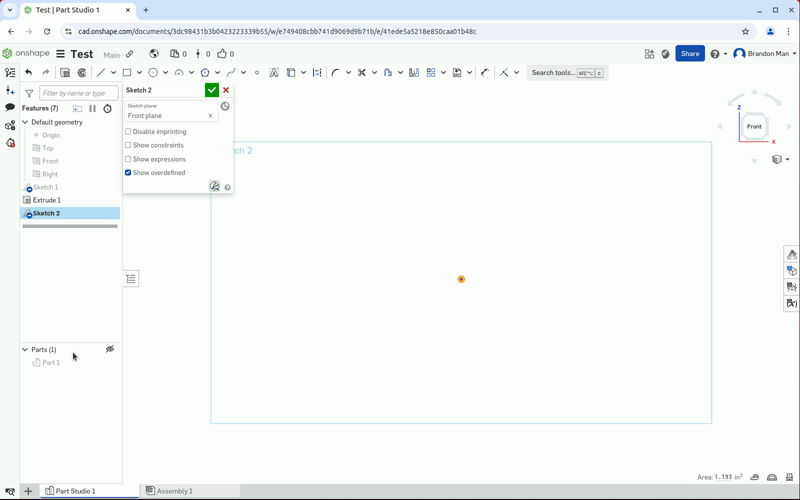
key(shift+e)
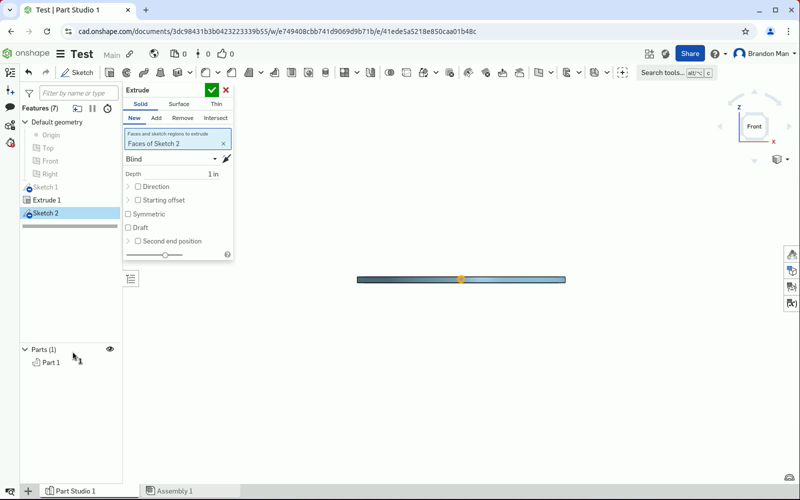
mouse_move(143, 106)
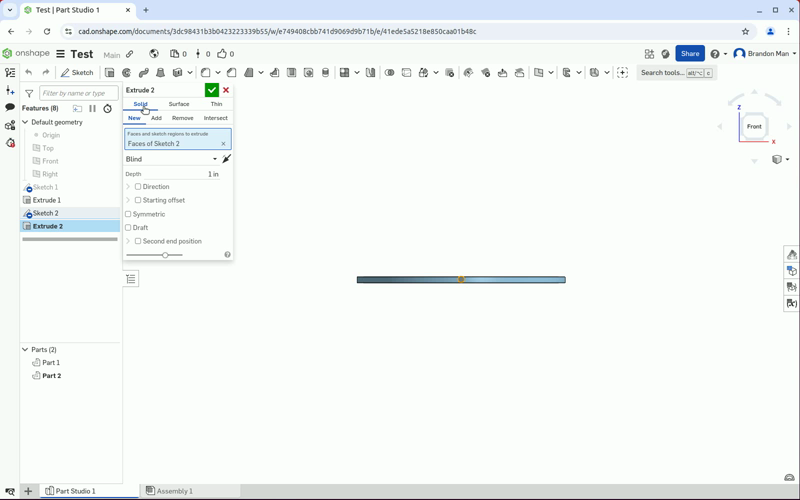
click(143, 106)
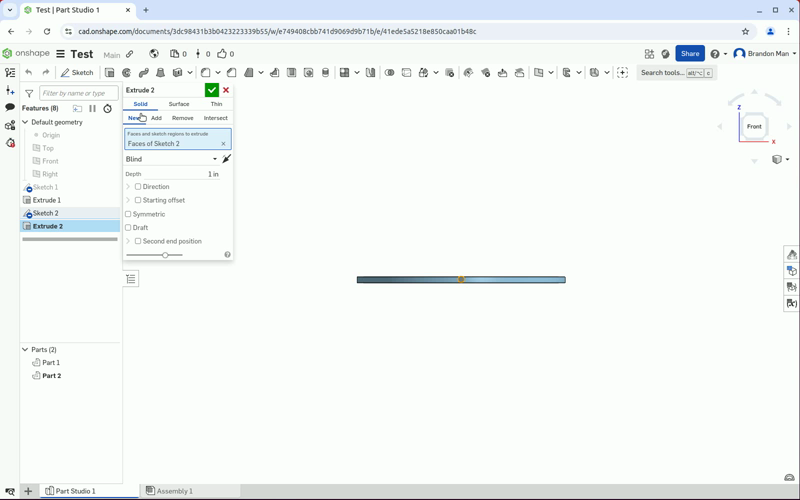
mouse_move(137, 120)
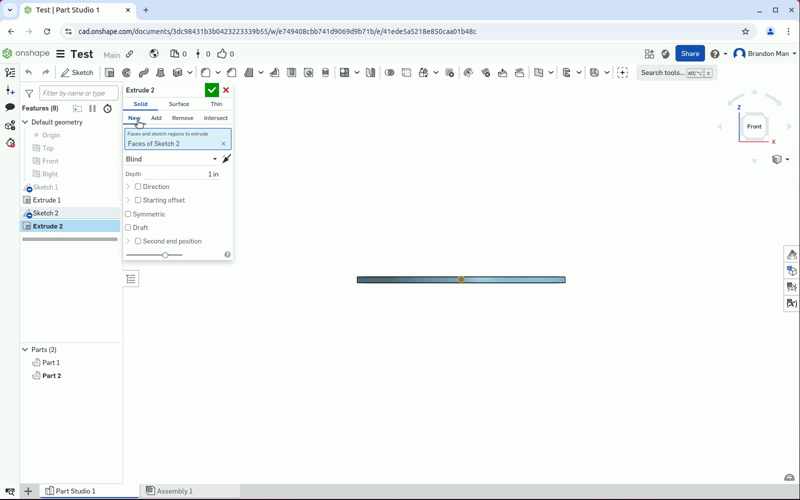
click(137, 120)
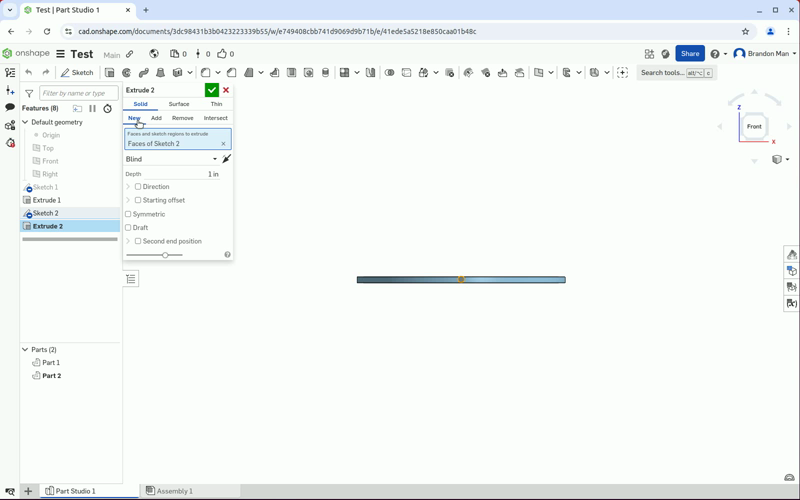
key(tab, 4)
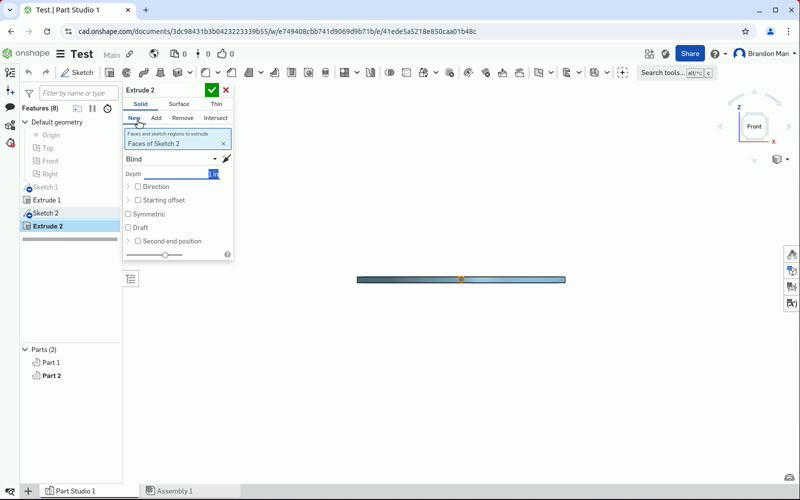
text(23.108)
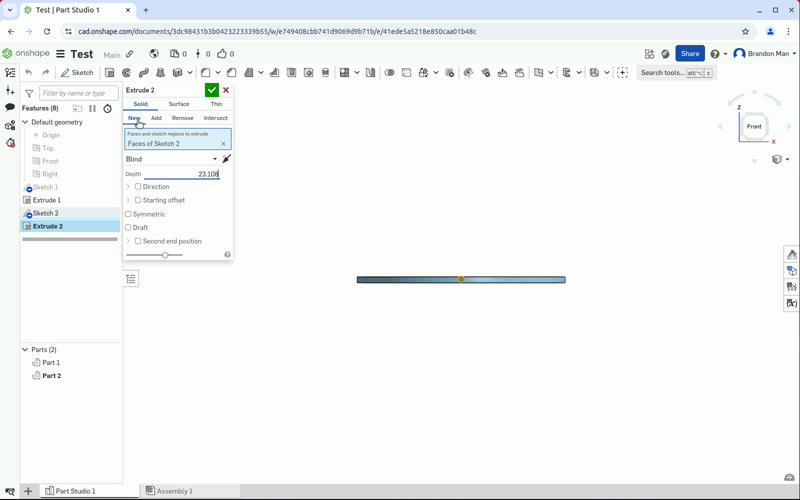
key(tab, 3)
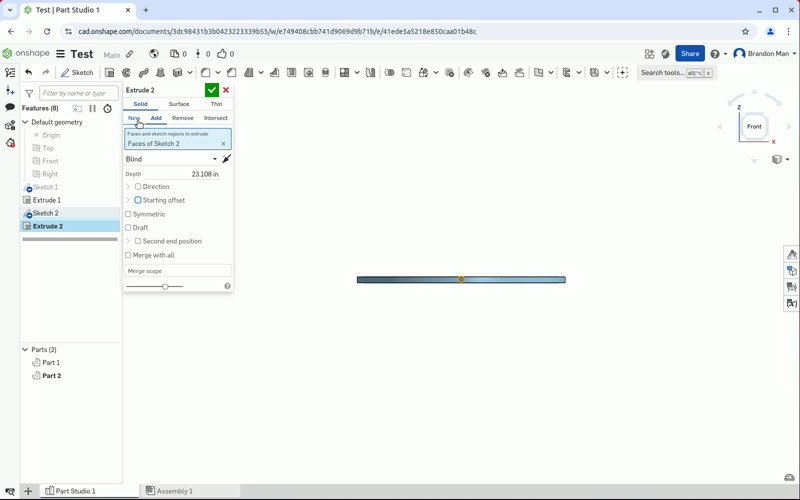
key(tab, 2)
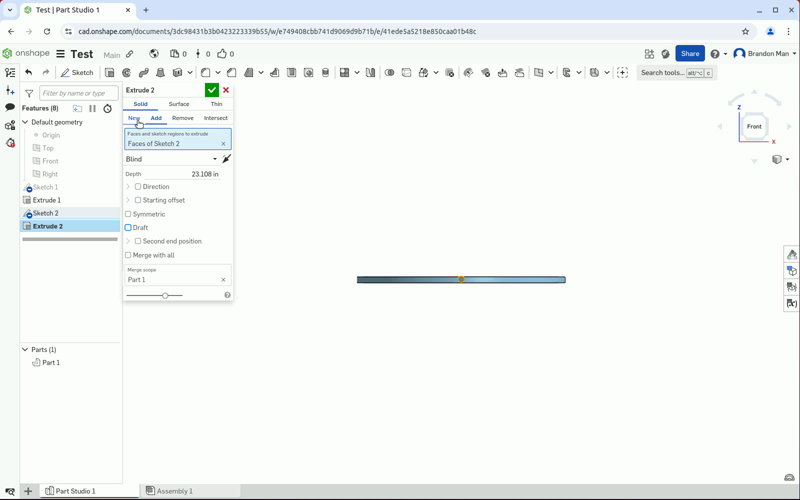
key(space)
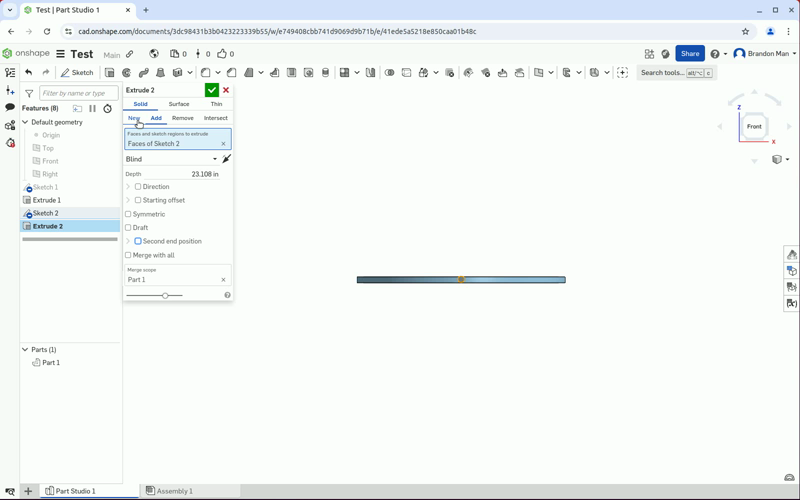
key(tab, 3)
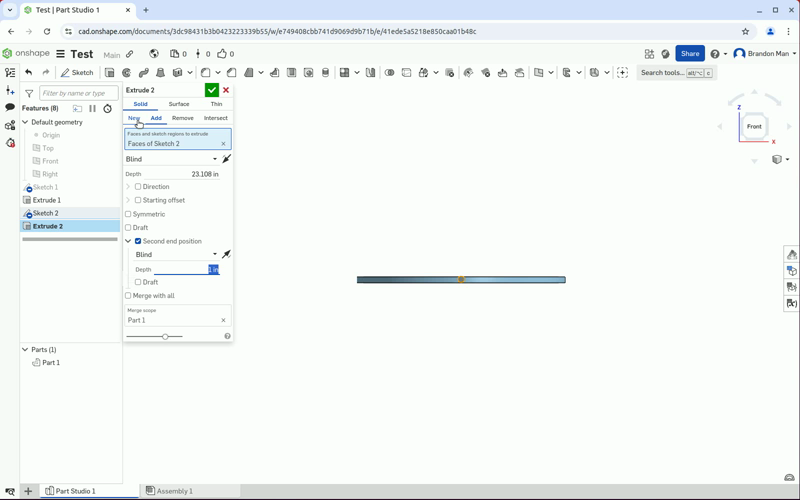
text(23.108)
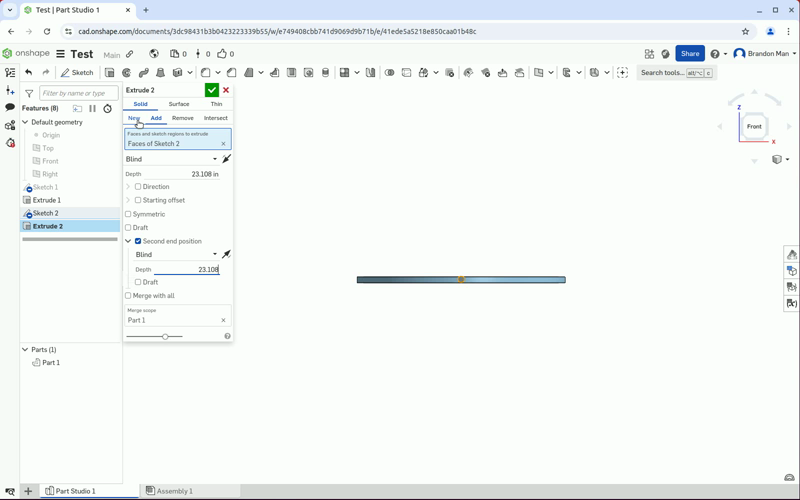
key(enter)
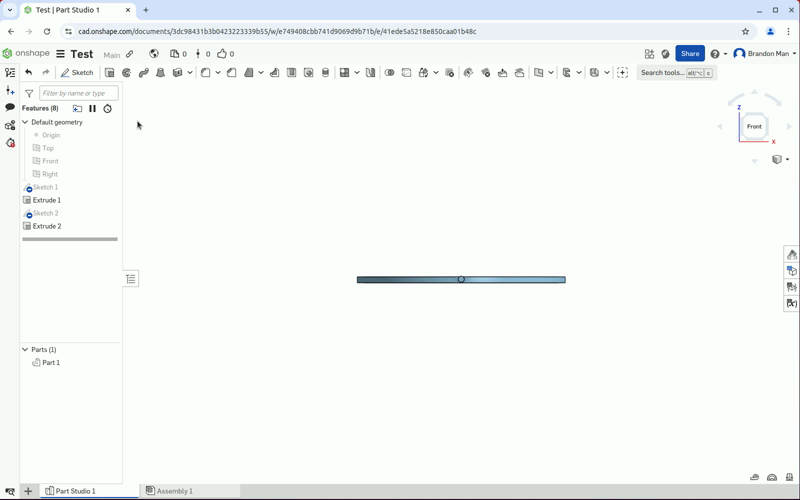
key(shift+h)
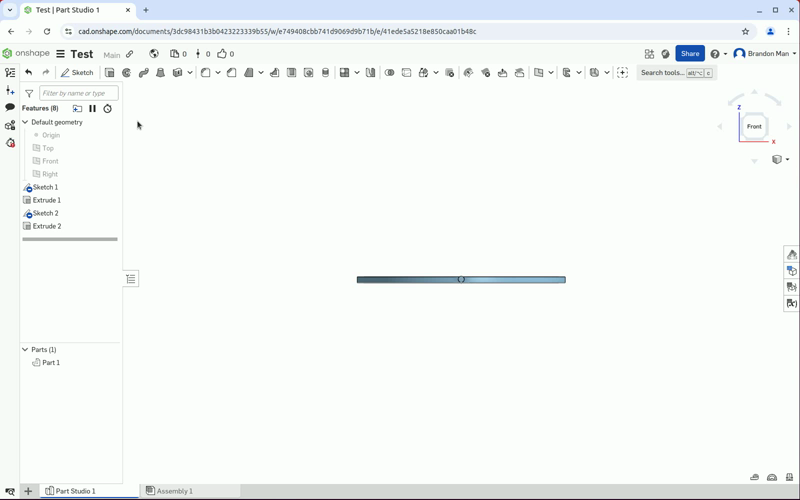
key(shift+h)
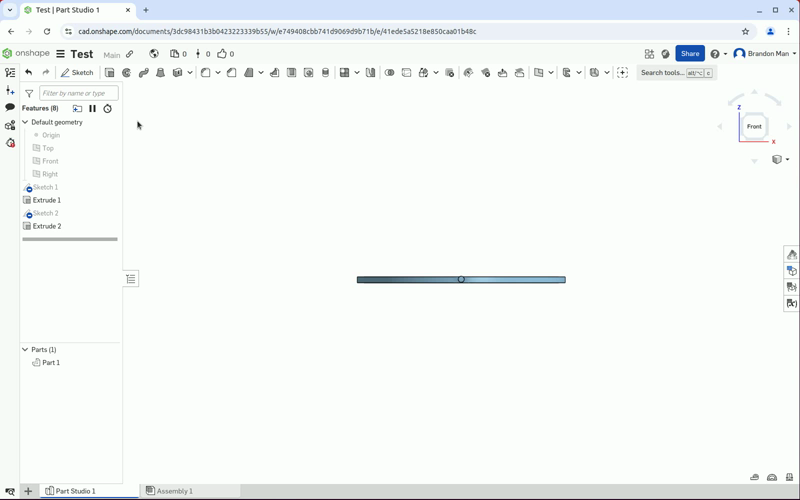
mouse_move(73, 189)
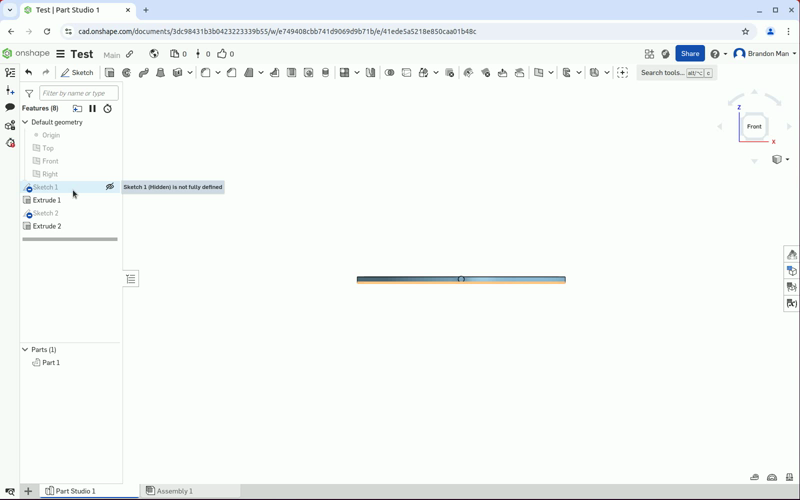
click(73, 189)
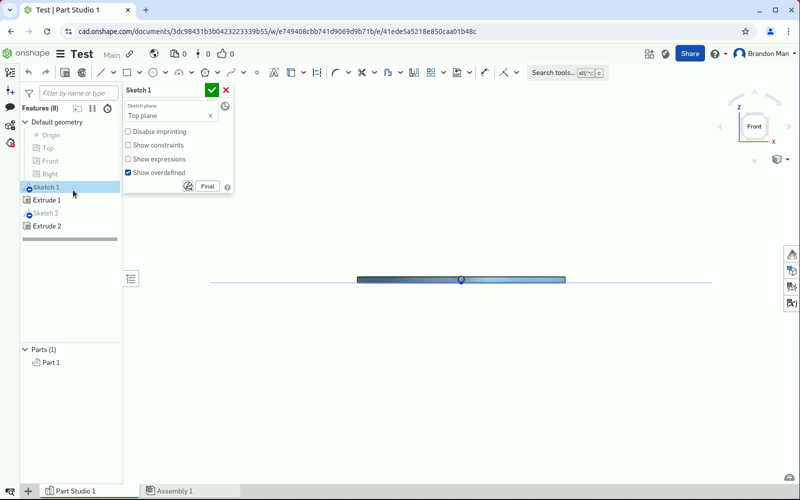
mouse_move(229, 92)
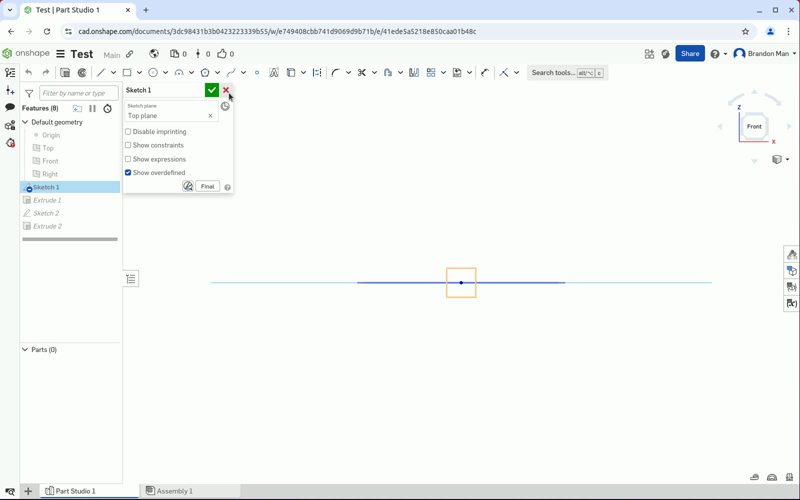
click(229, 92)
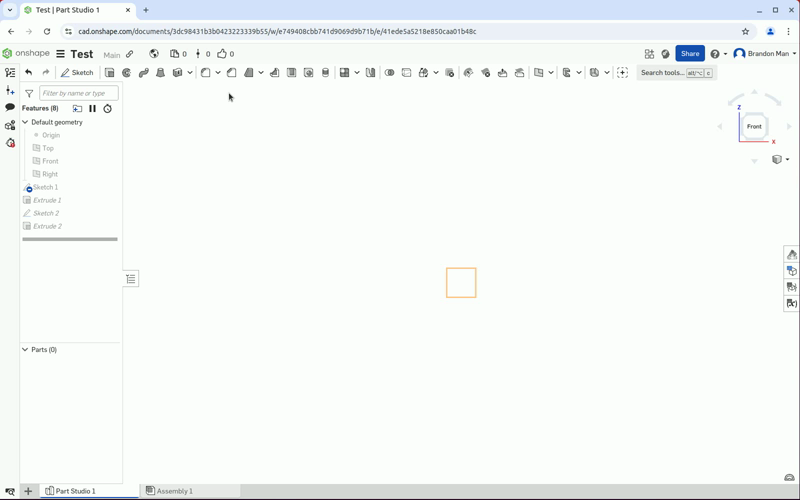
mouse_move(73, 352)
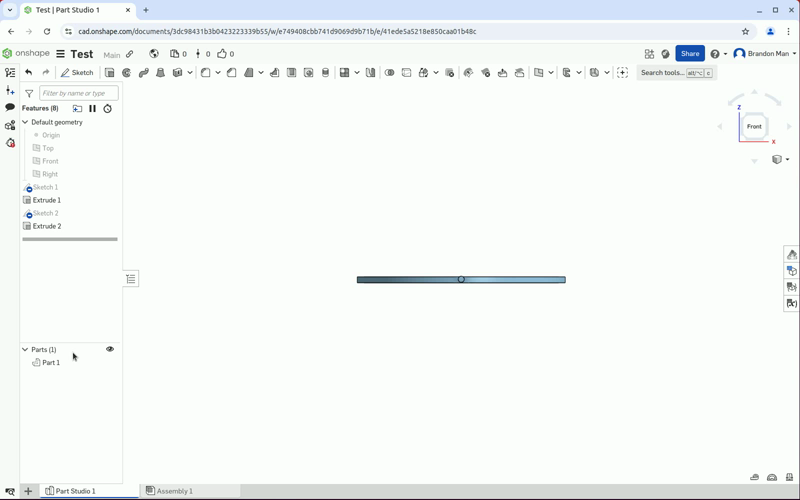
key(y)
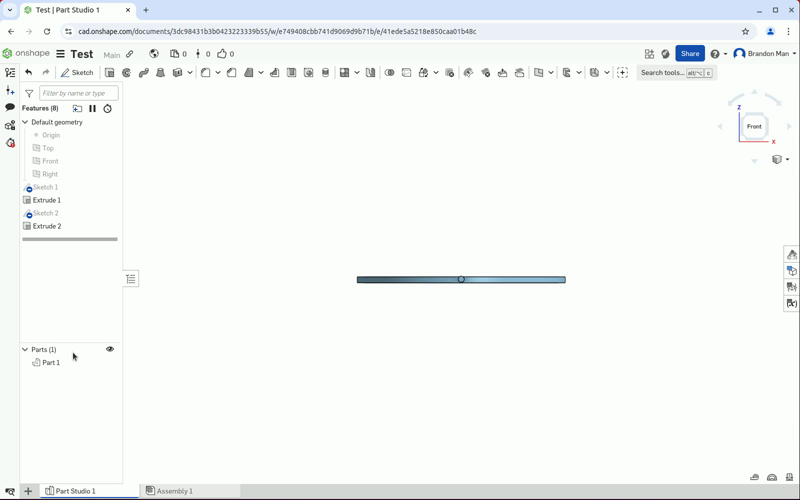
key(shift+p)
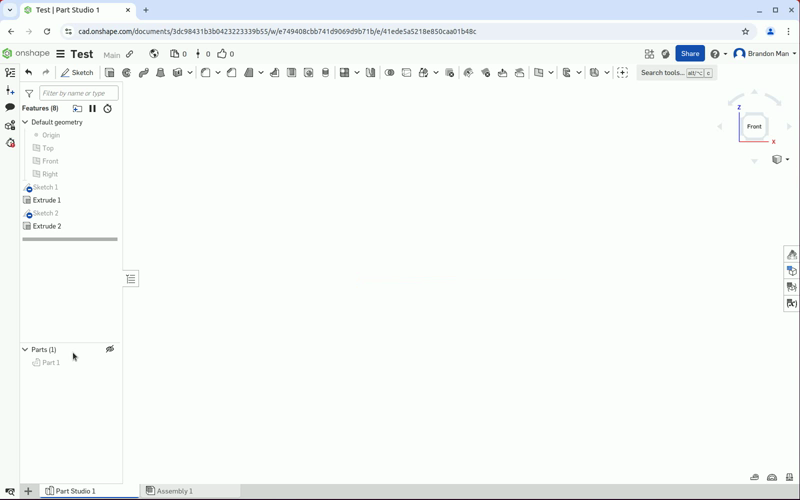
key(space)
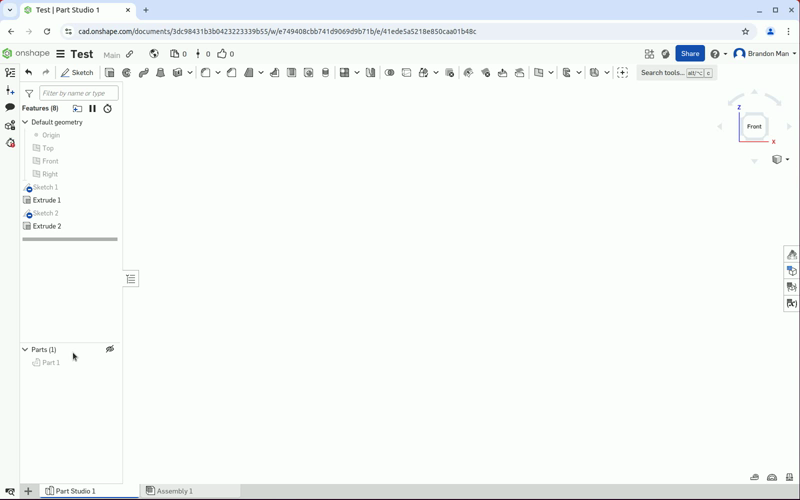
key_down(shift)
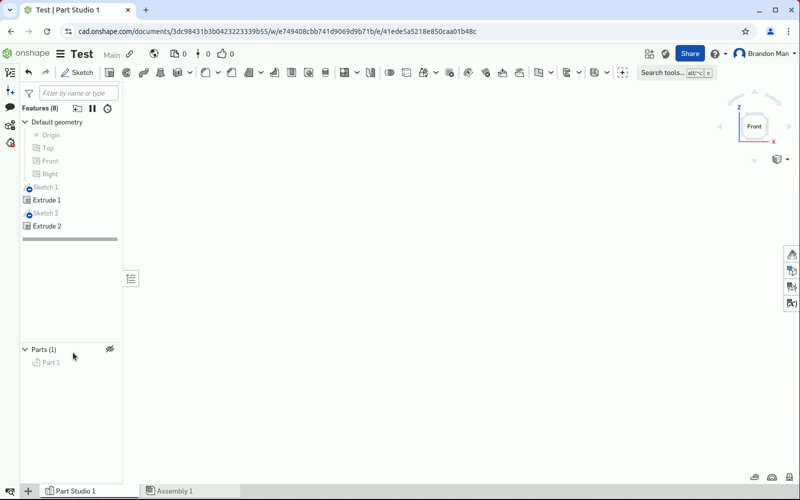
key(down)
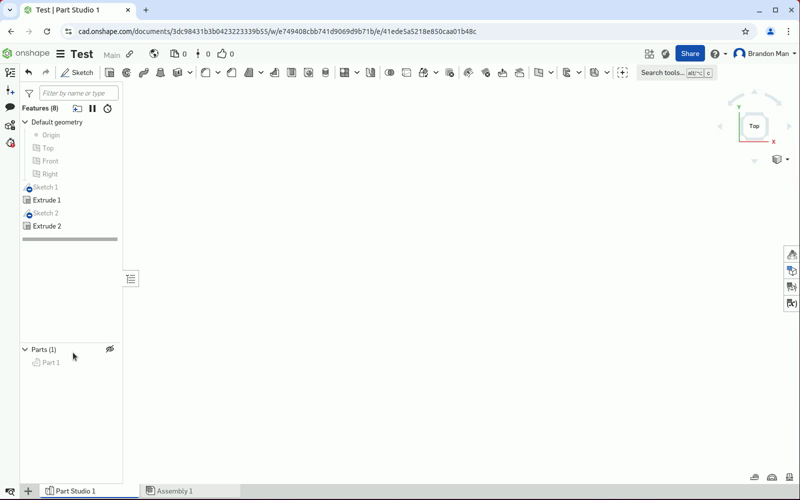
key_up(shift)
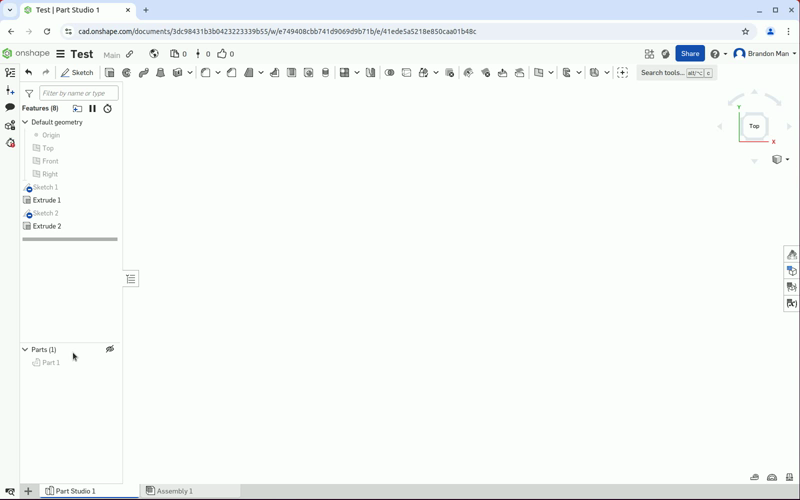
mouse_move(73, 352)
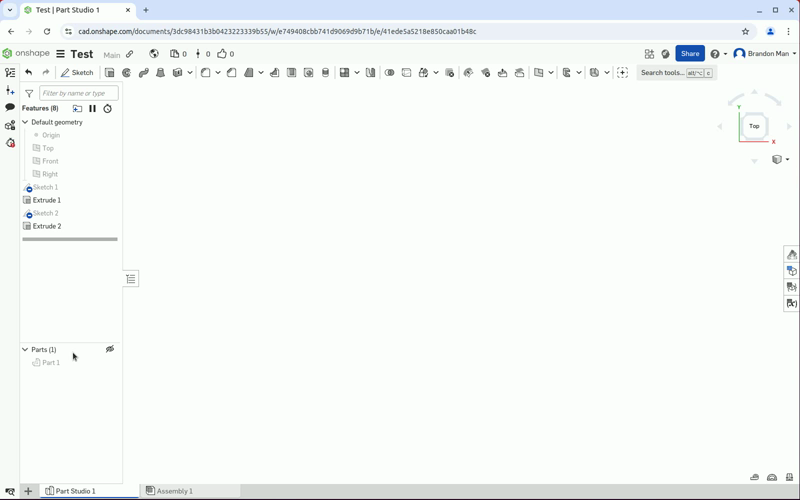
key(shift+y)
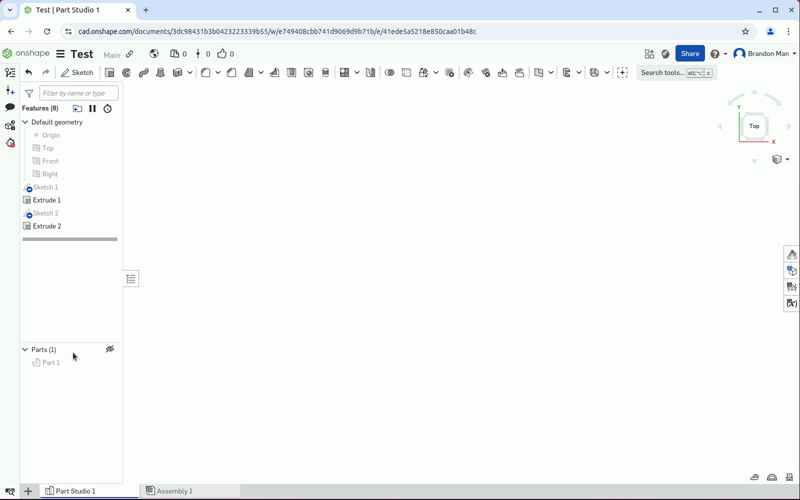
key(shift+s)
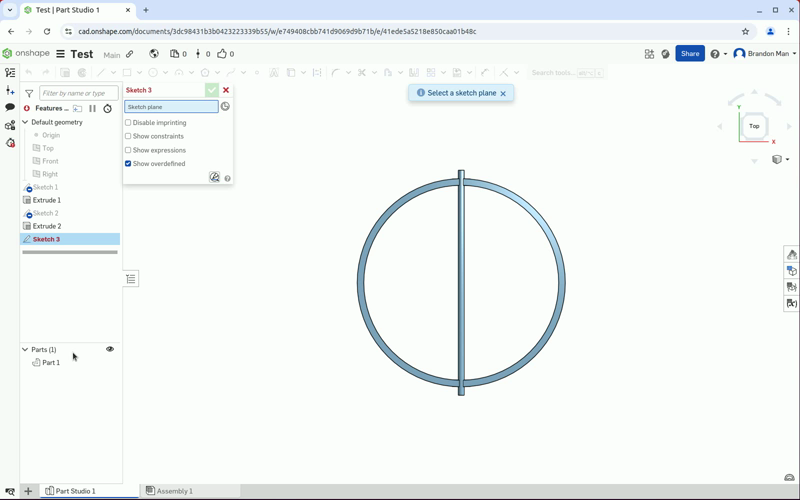
mouse_move(73, 150)
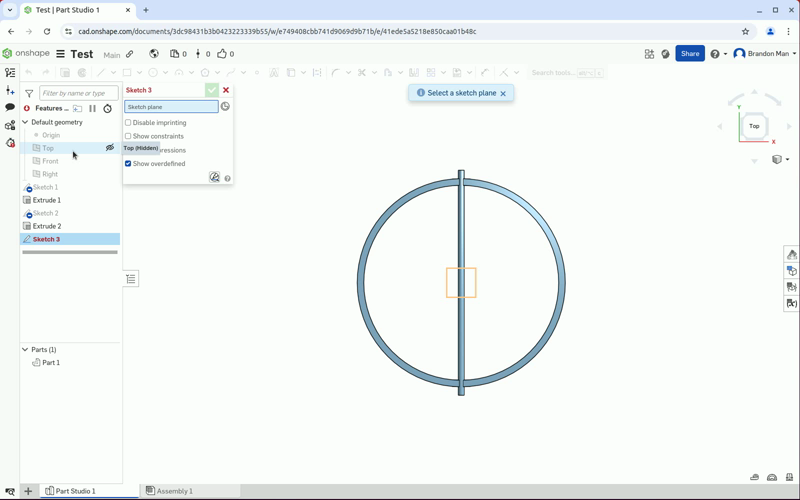
click(73, 150)
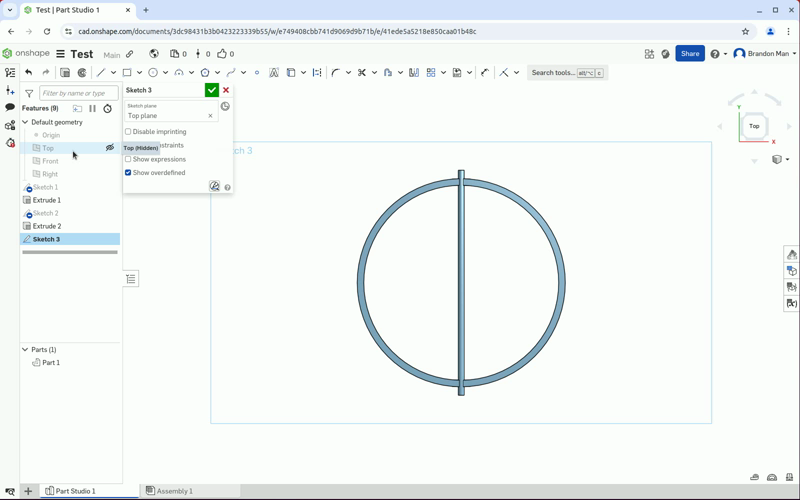
mouse_move(73, 352)
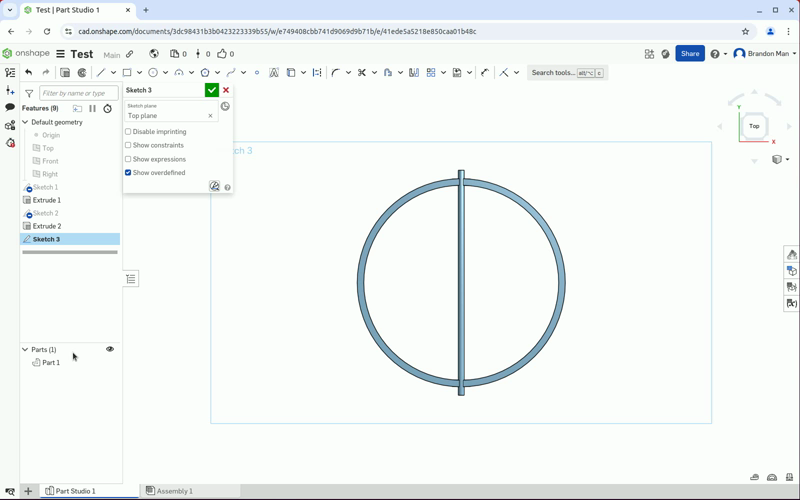
key(y)
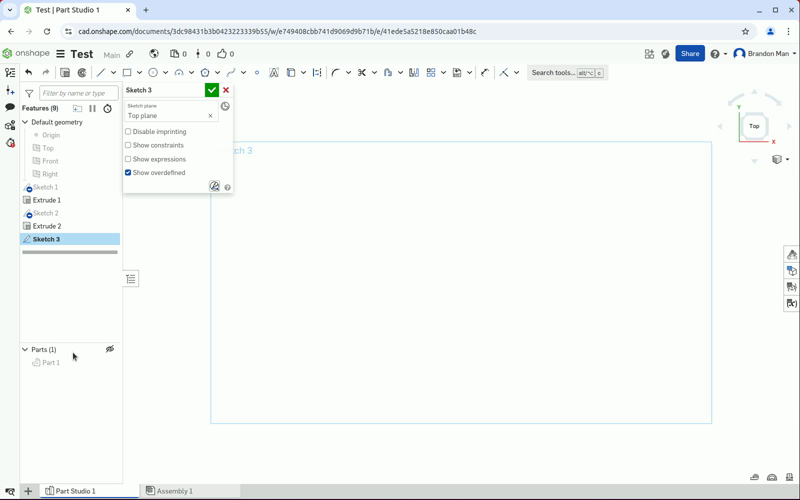
key(c)
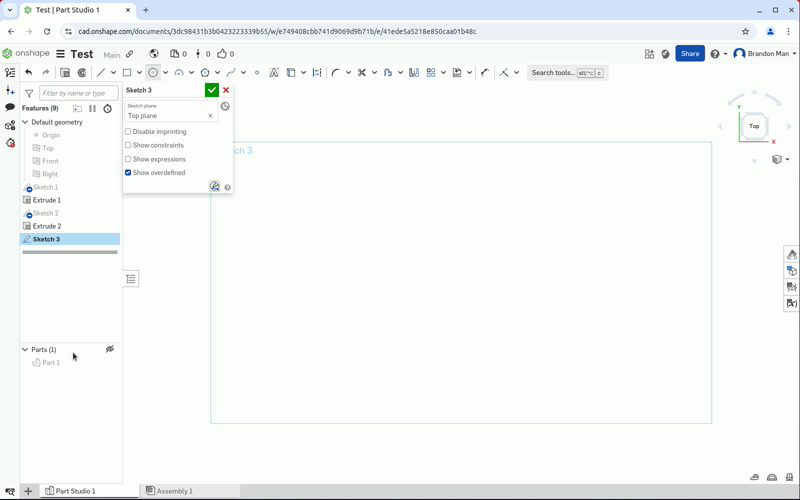
key_down(shift)
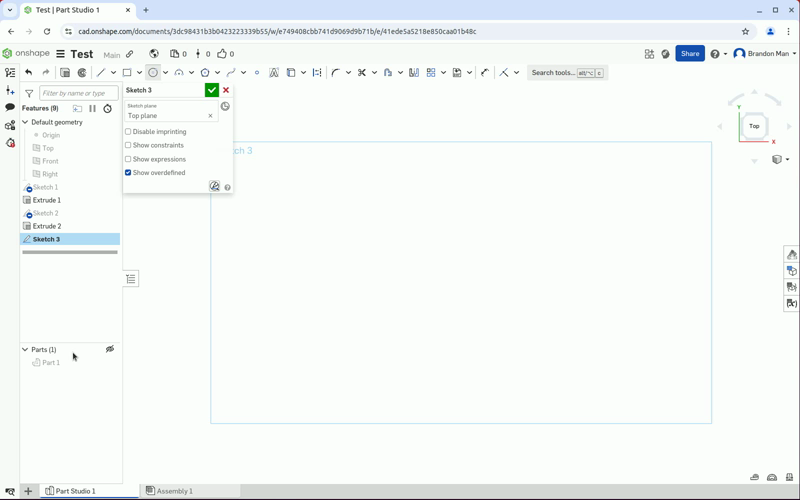
mouse_move(460, 282)
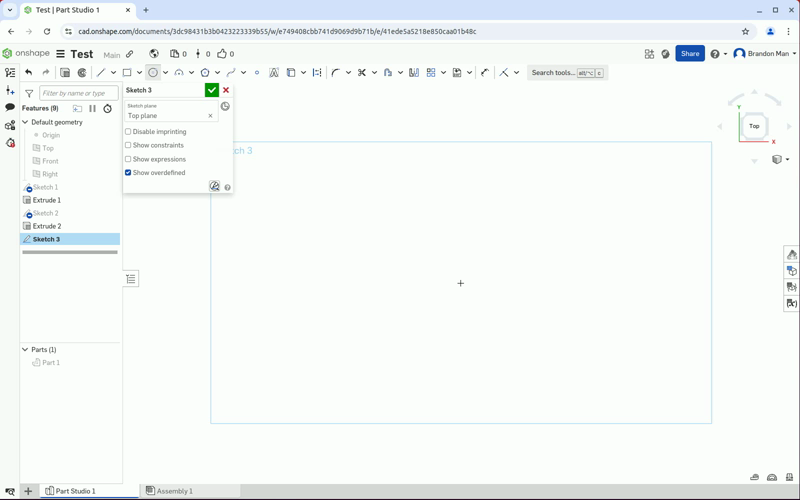
click(460, 282)
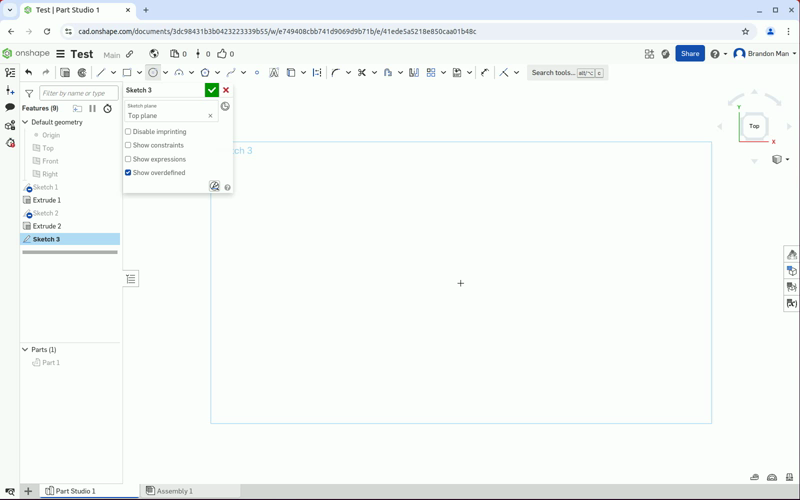
key_up(shift)
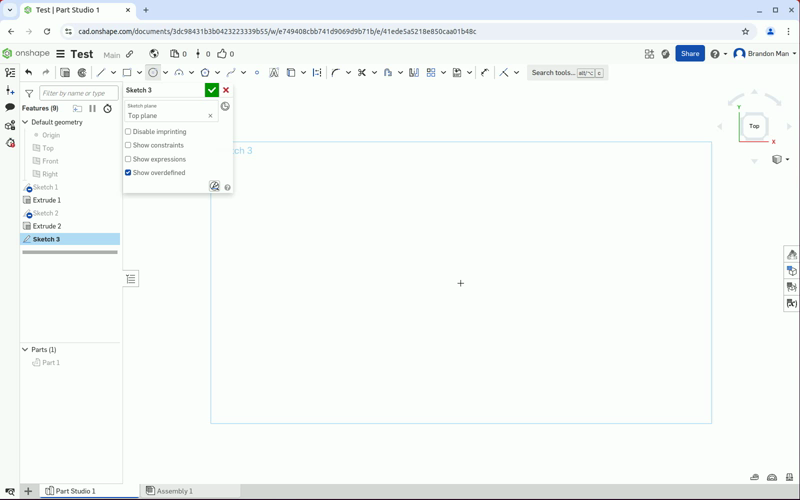
mouse_move(558, 282)
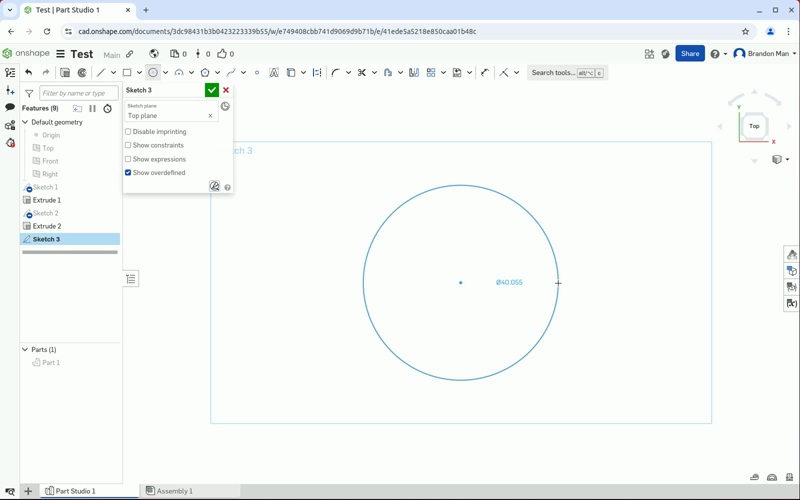
click(558, 282)
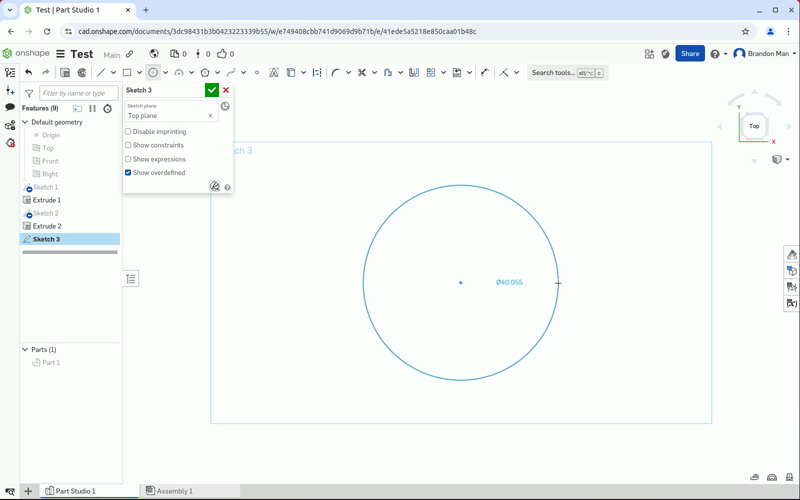
key(esc)
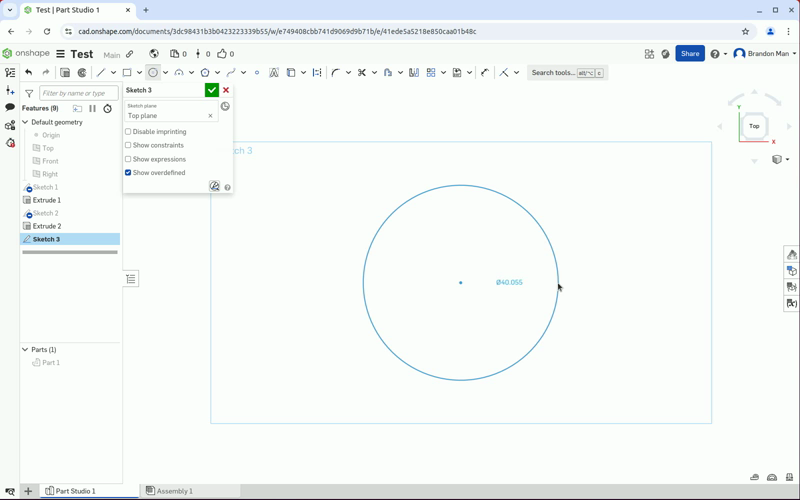
mouse_move(443, 220)
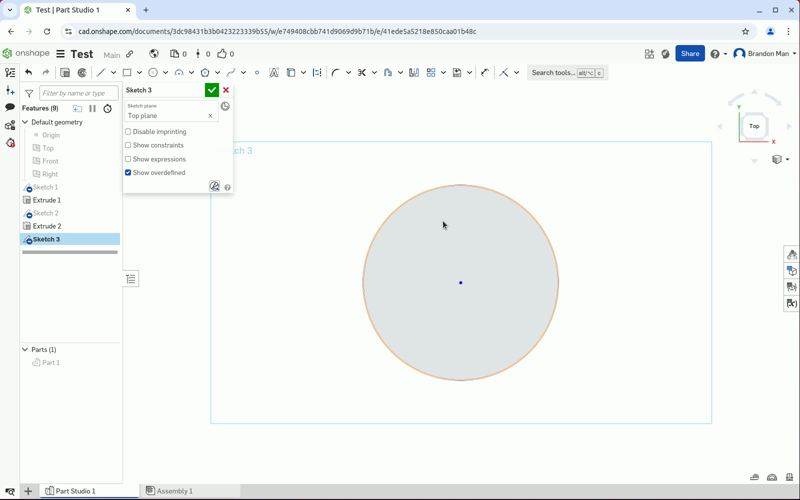
click(443, 220)
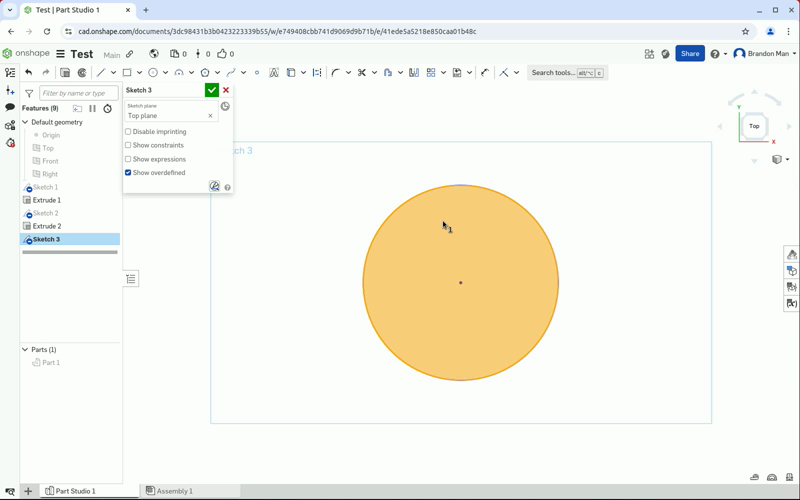
mouse_move(73, 352)
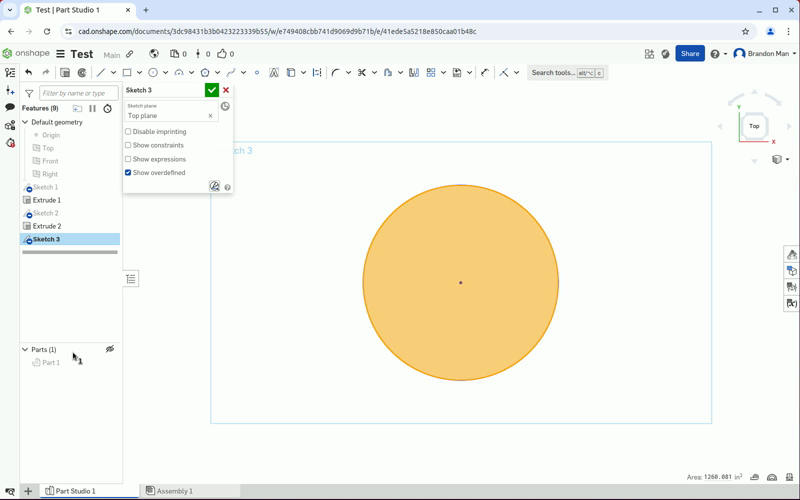
key(shift+y)
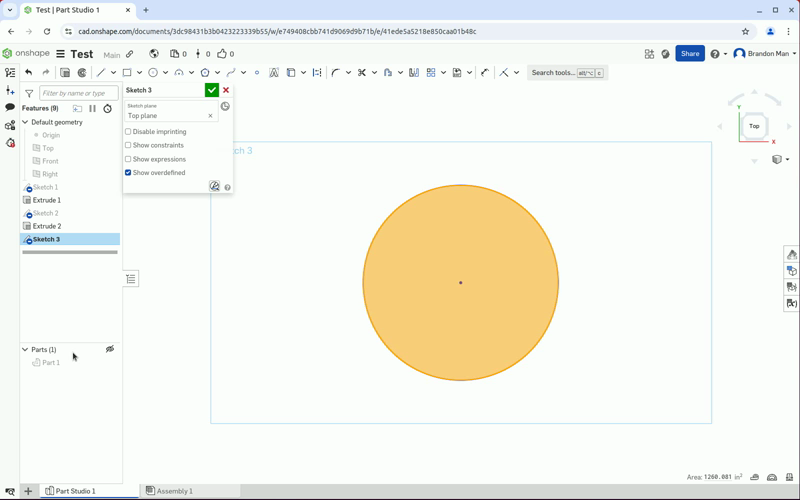
key(shift+e)
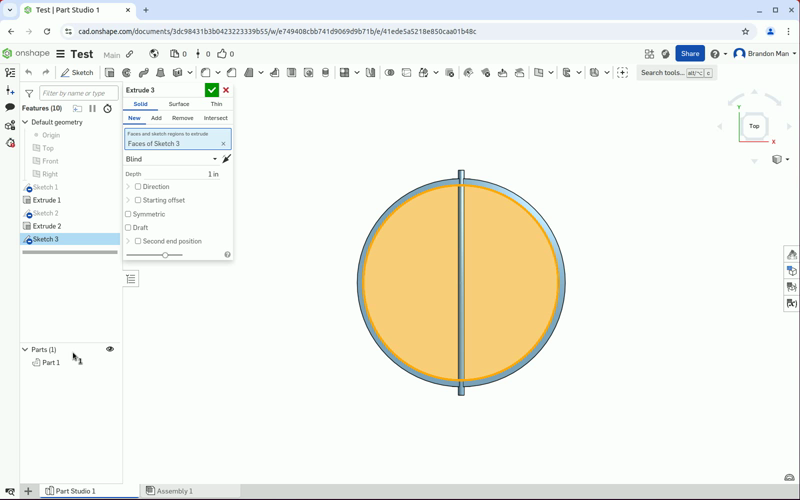
mouse_move(143, 106)
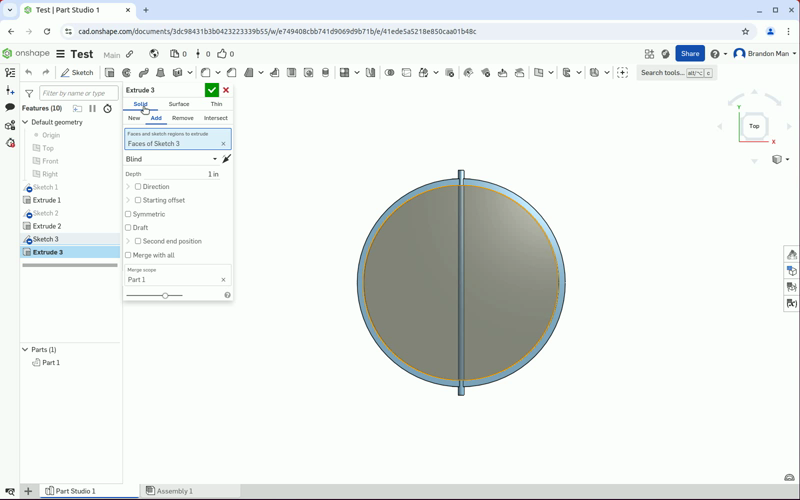
click(143, 106)
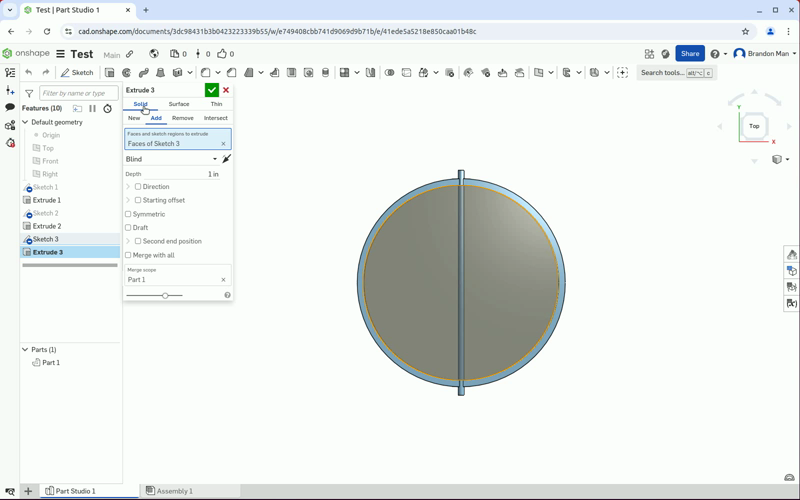
mouse_move(186, 120)
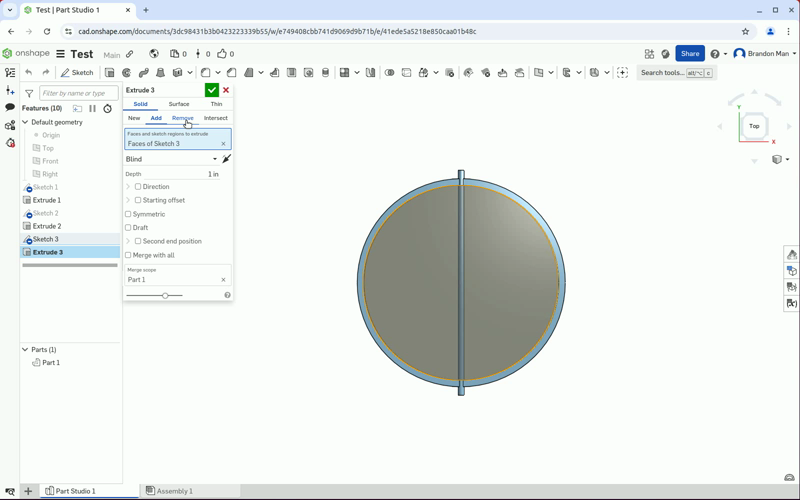
click(186, 120)
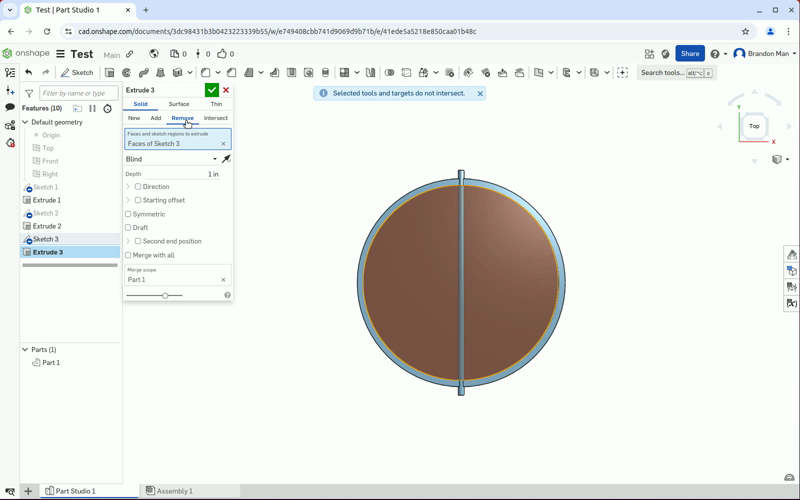
key(tab, 4)
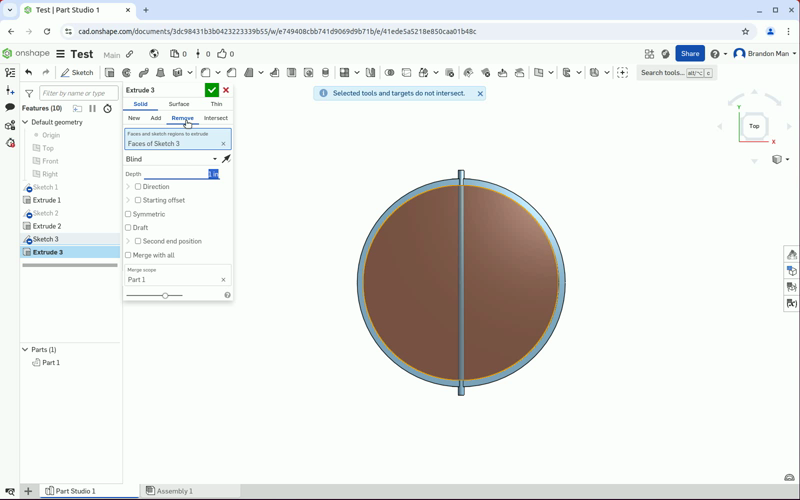
text(-9.869)
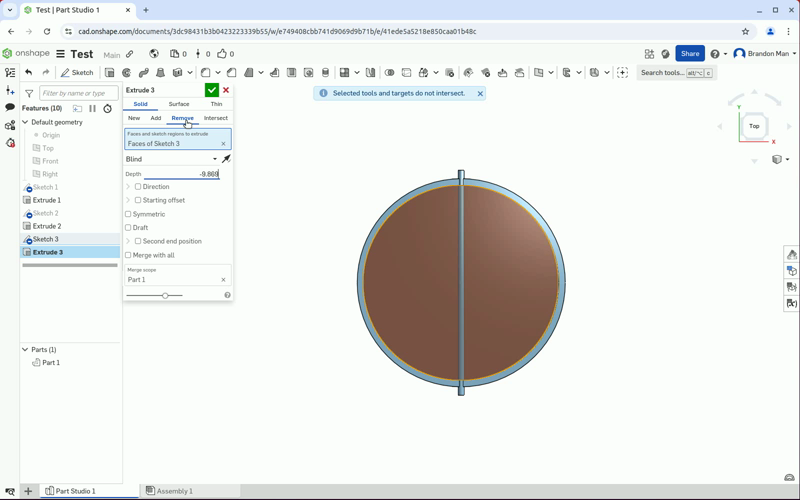
key(tab, 6)
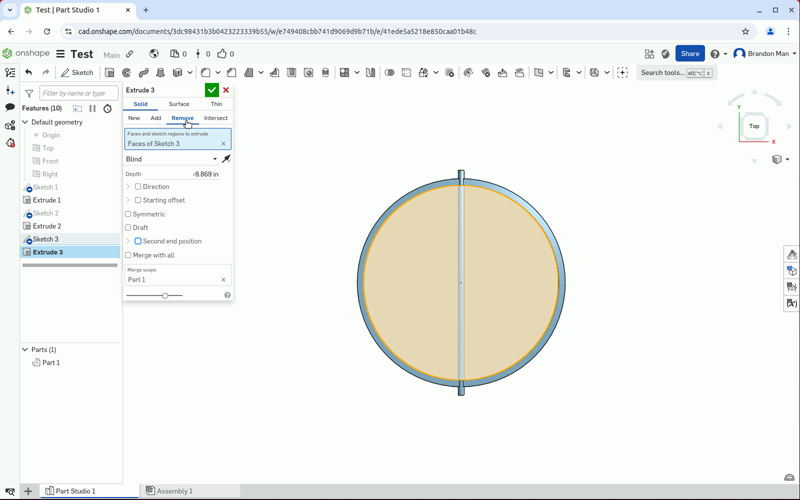
key(space)
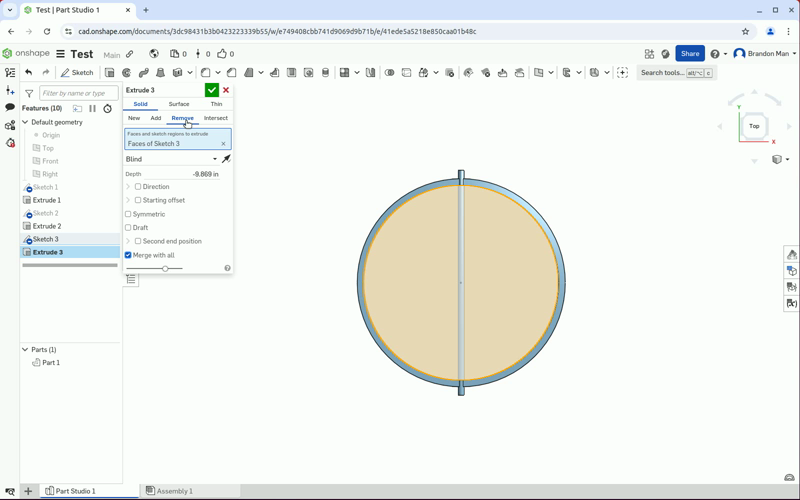
key(enter)
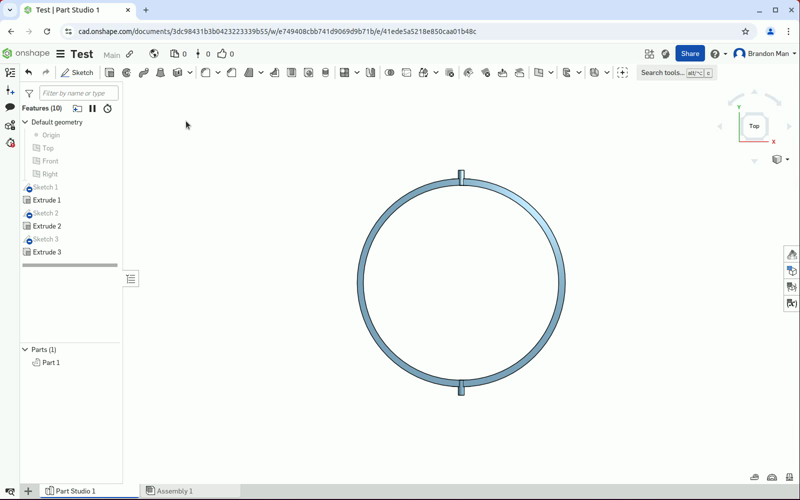
key(shift+h)
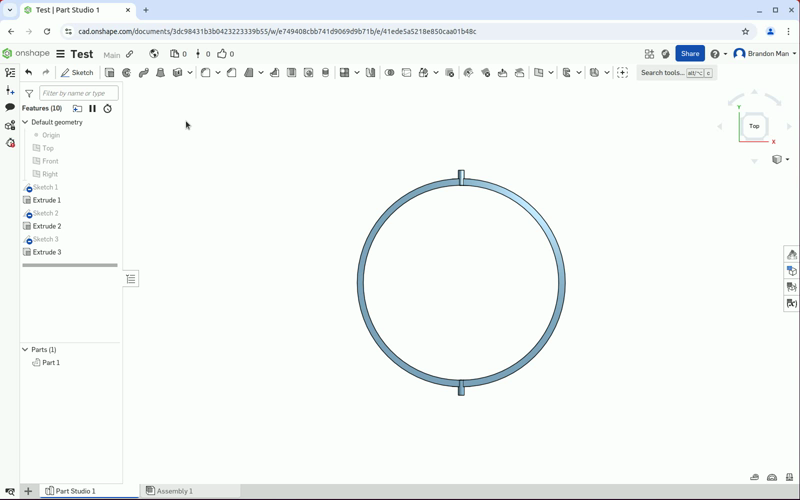
key(shift+h)
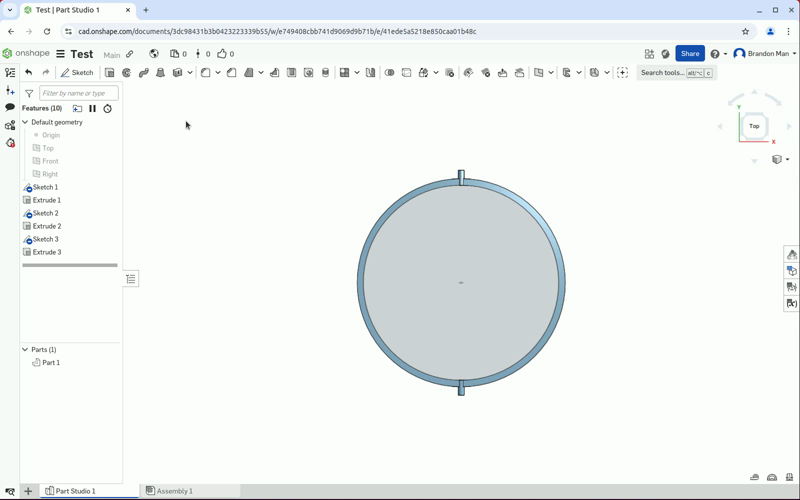
key(shift+7)
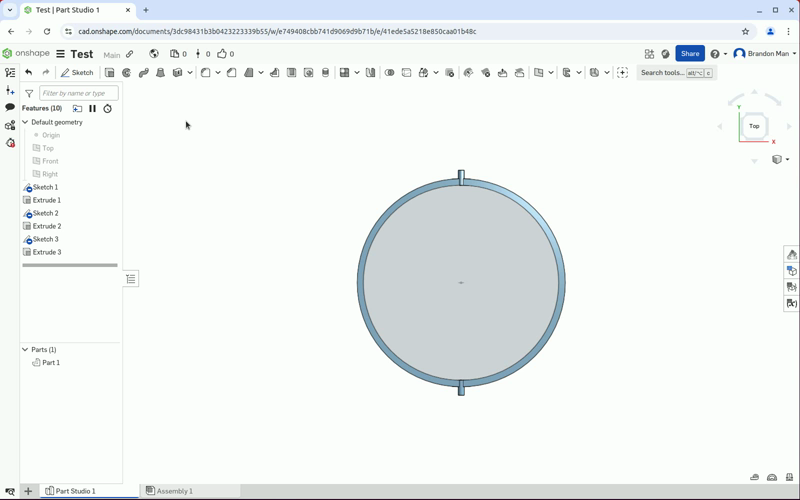
key(up, 3)
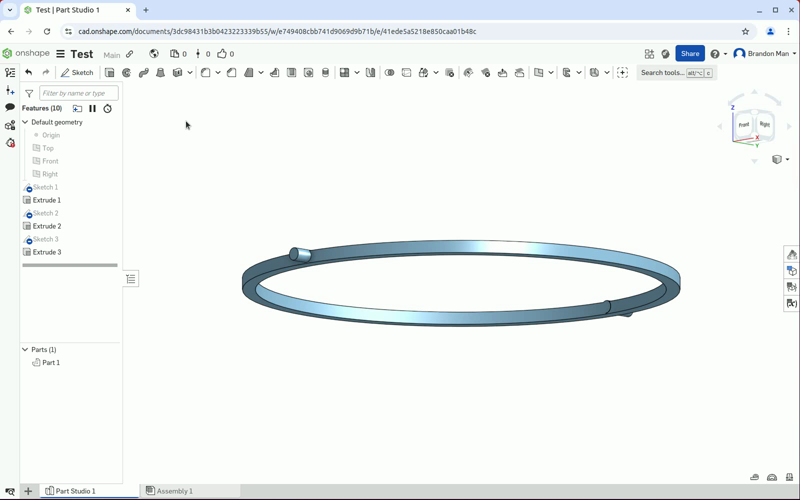
key(left, 3)
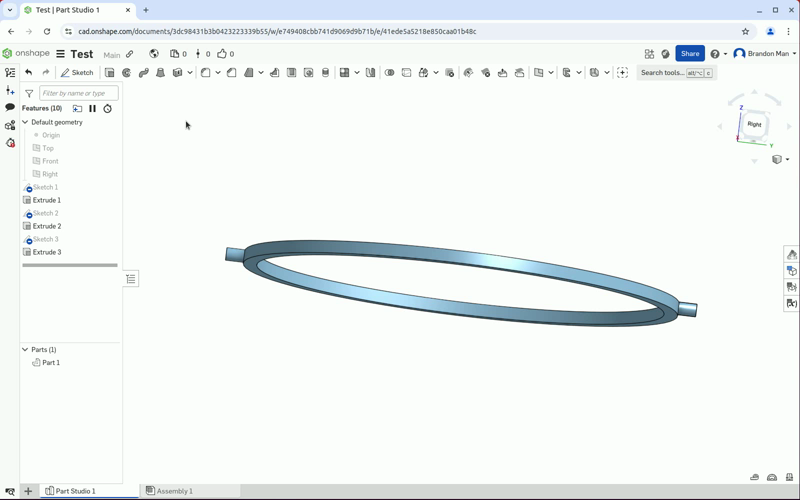
key(right, 3)
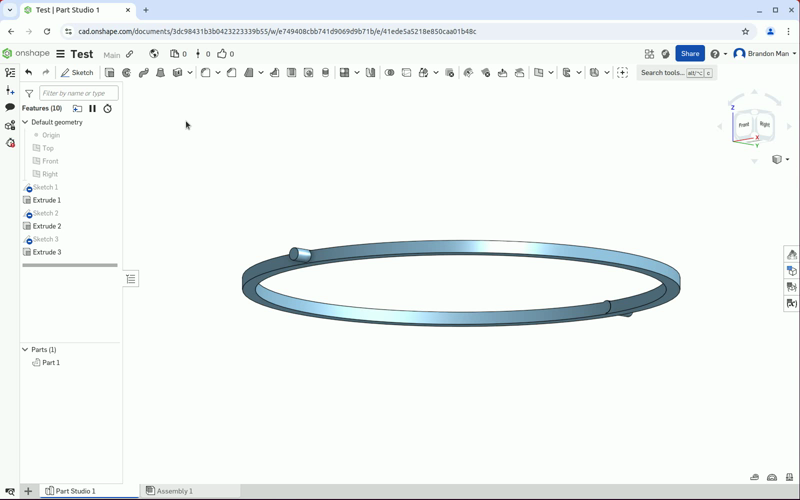
key(down, 3)
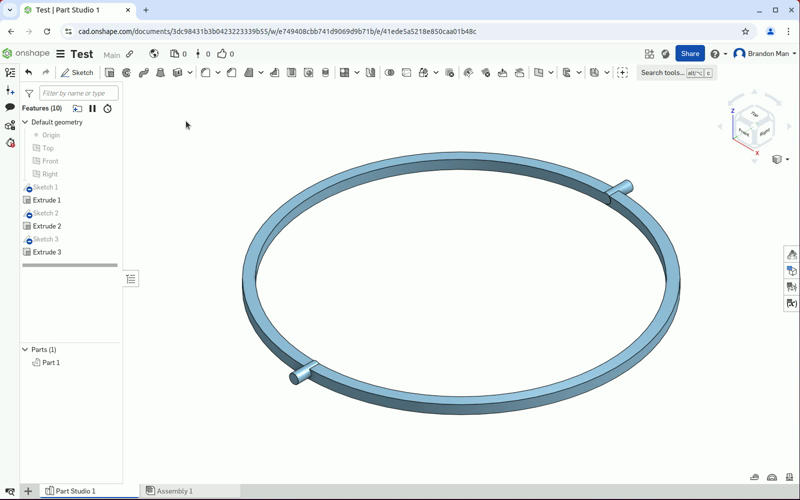
mouse_move(73, 189)
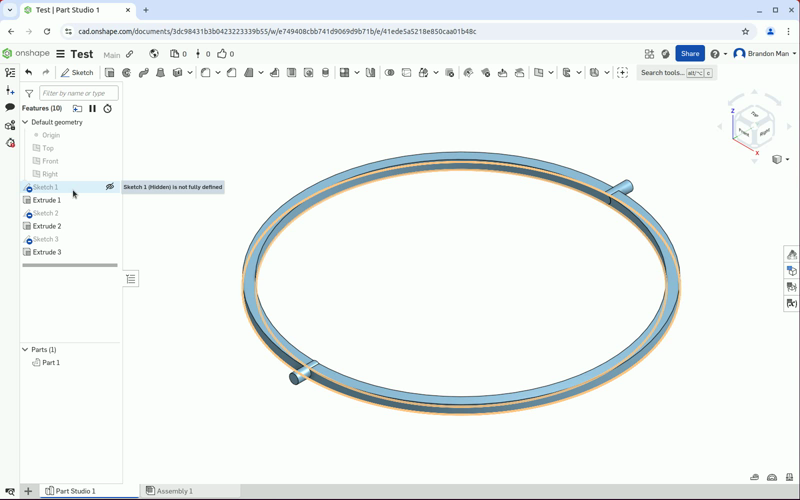
click(73, 189)